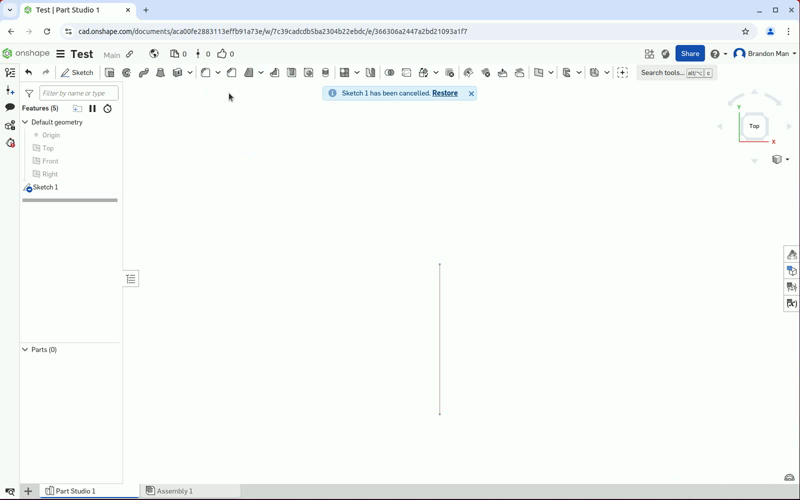
key(shift+h)
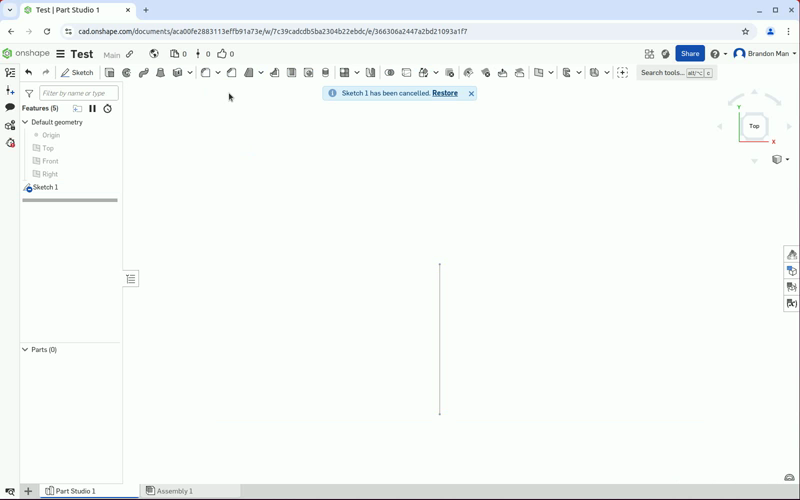
key(shift+s)
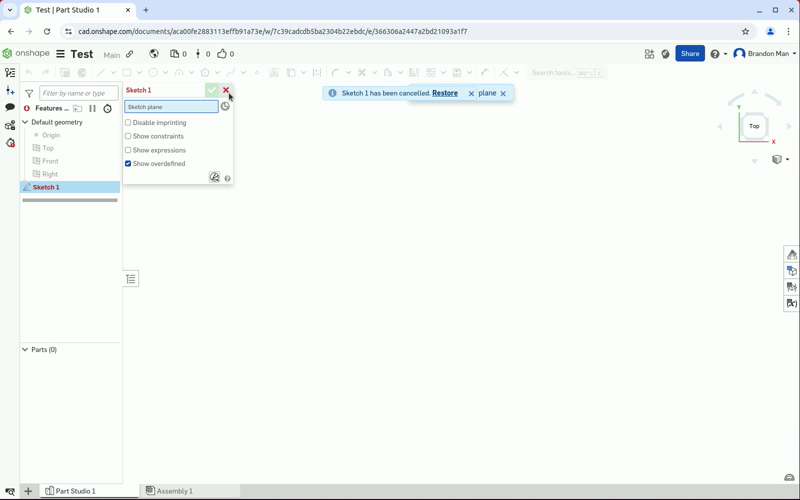
mouse_move(73, 150)
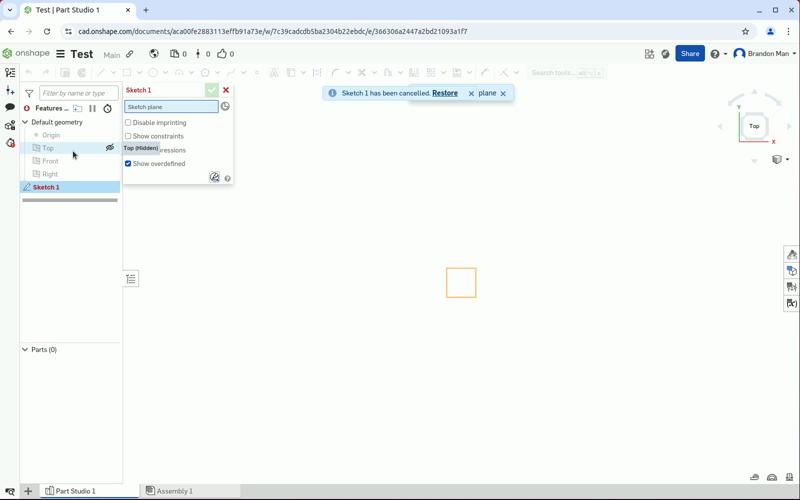
click(73, 150)
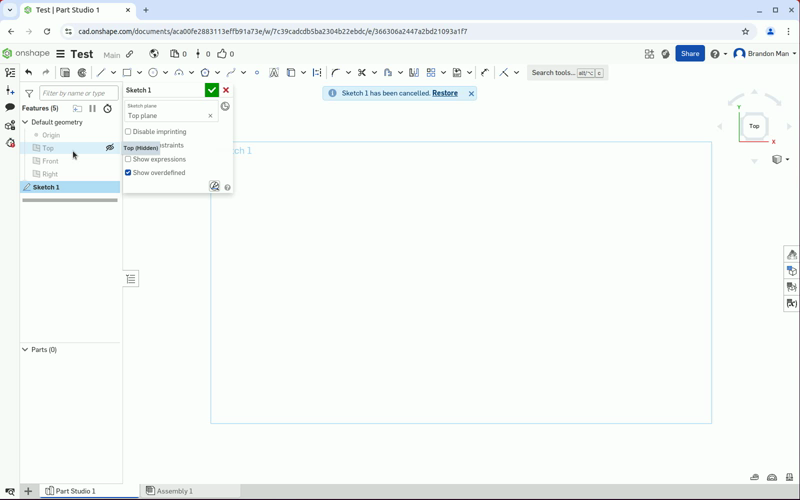
mouse_move(73, 352)
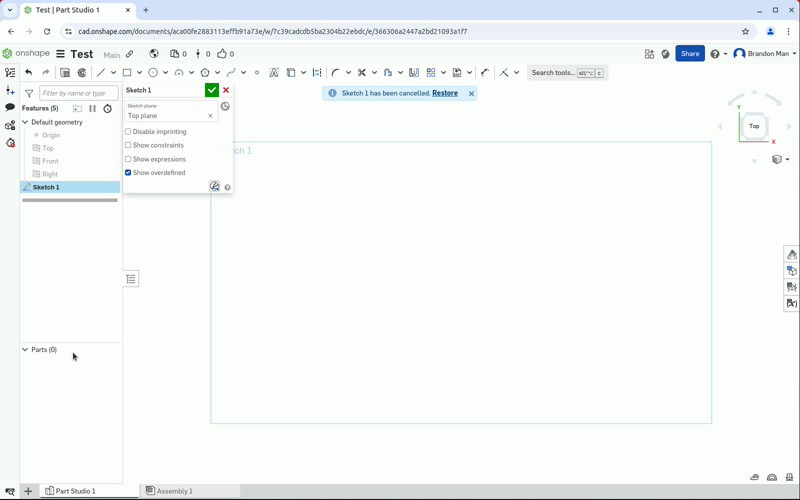
key(y)
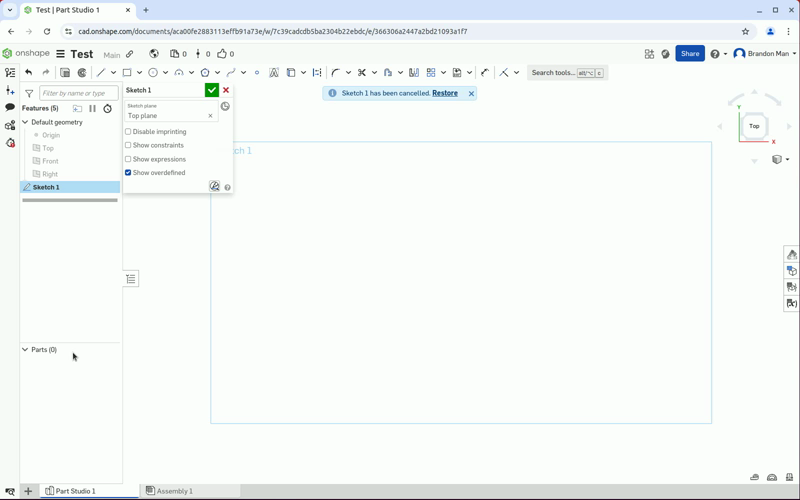
key(c)
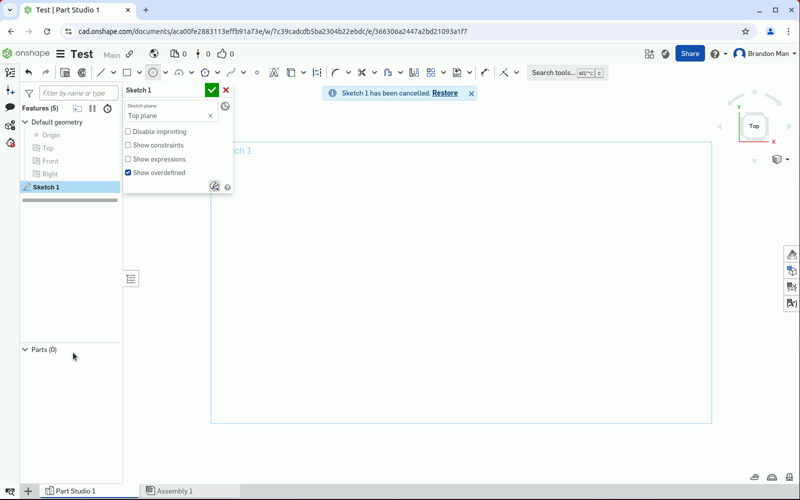
key_down(shift)
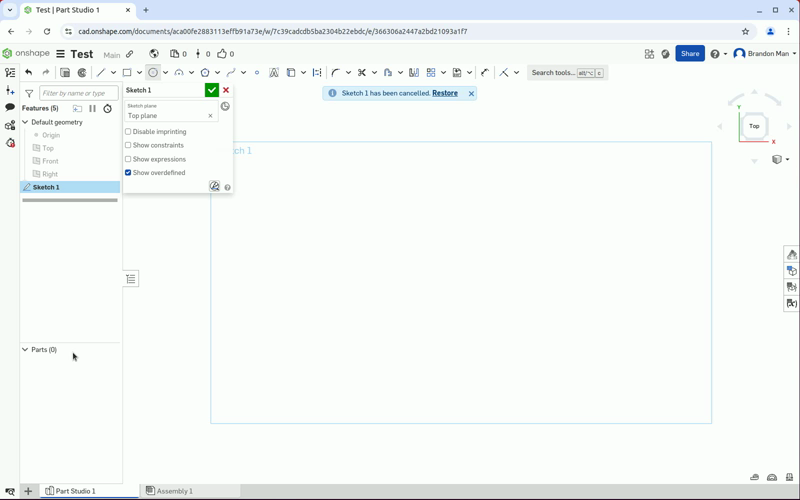
mouse_move(461, 282)
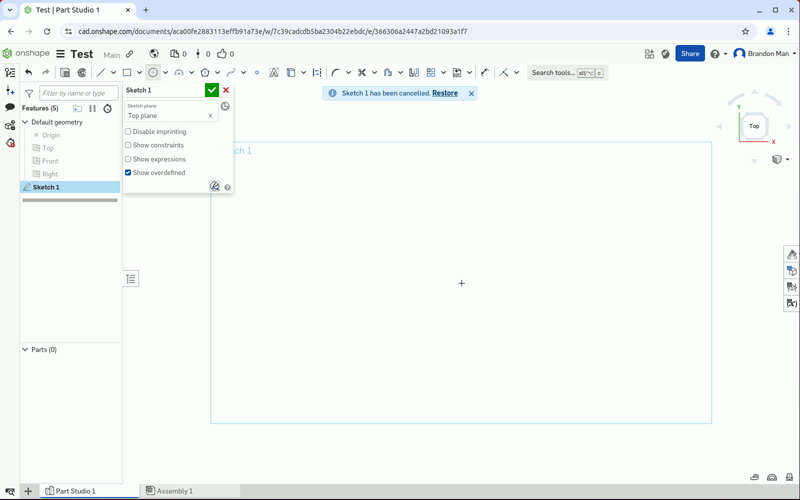
click(461, 282)
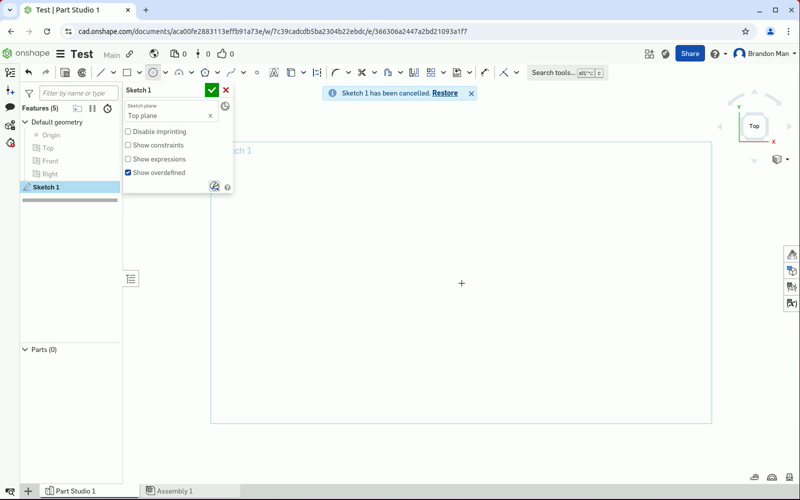
key_up(shift)
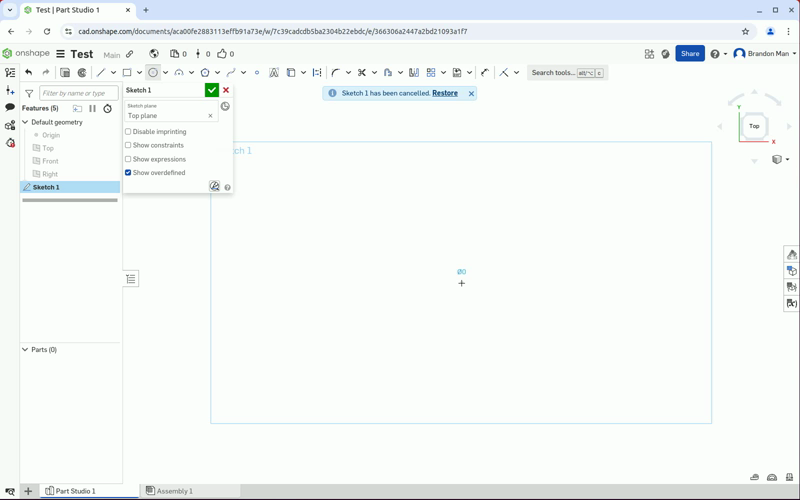
mouse_move(564, 282)
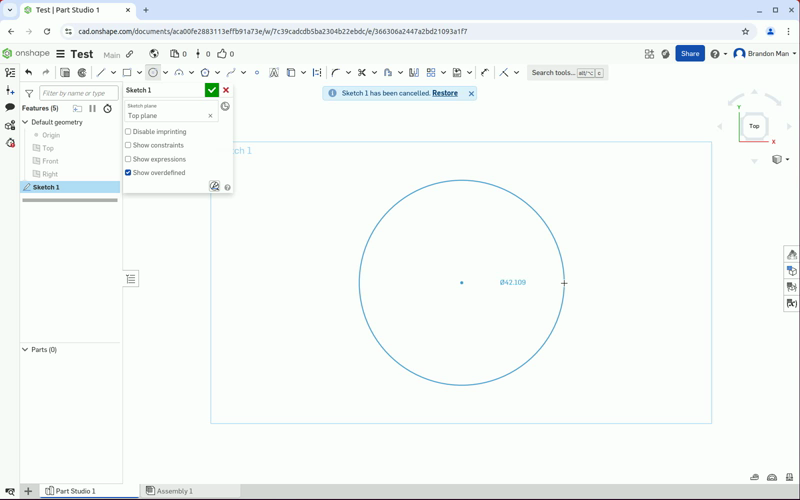
click(564, 282)
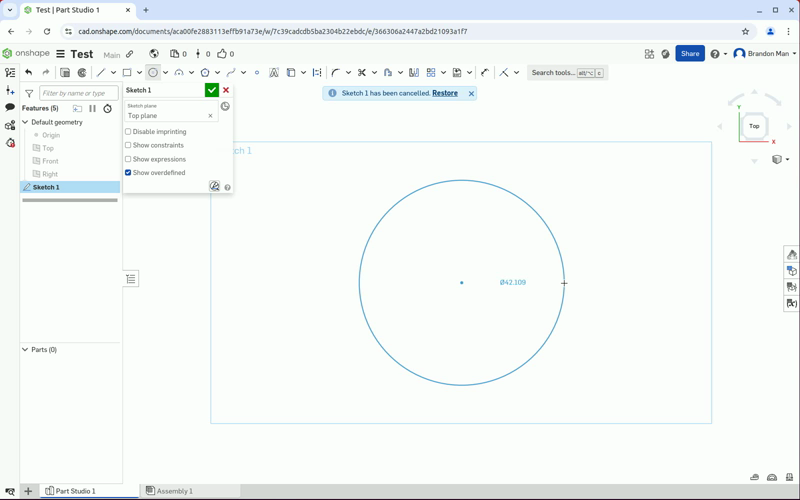
key(esc)
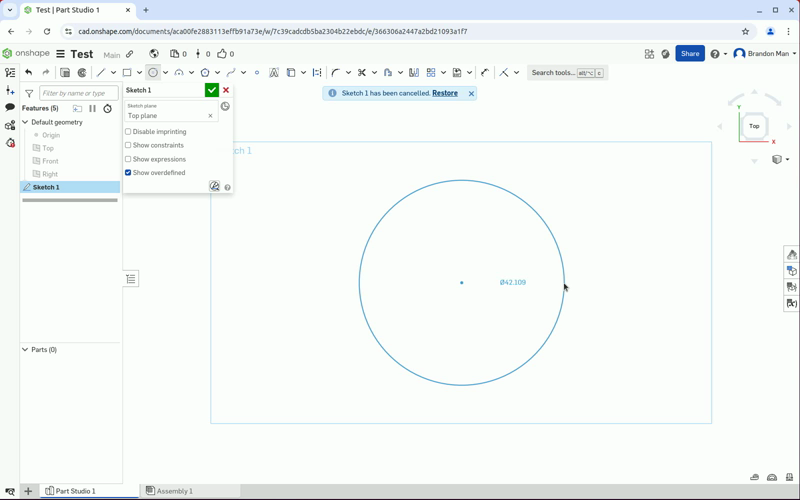
key(c)
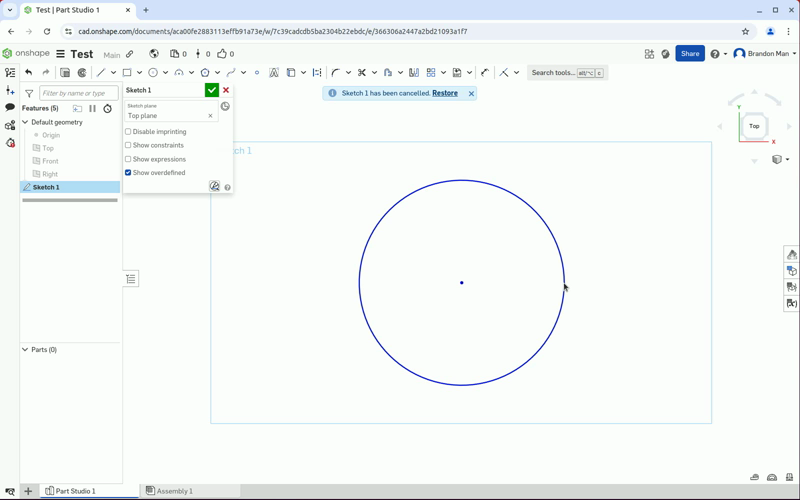
key_down(shift)
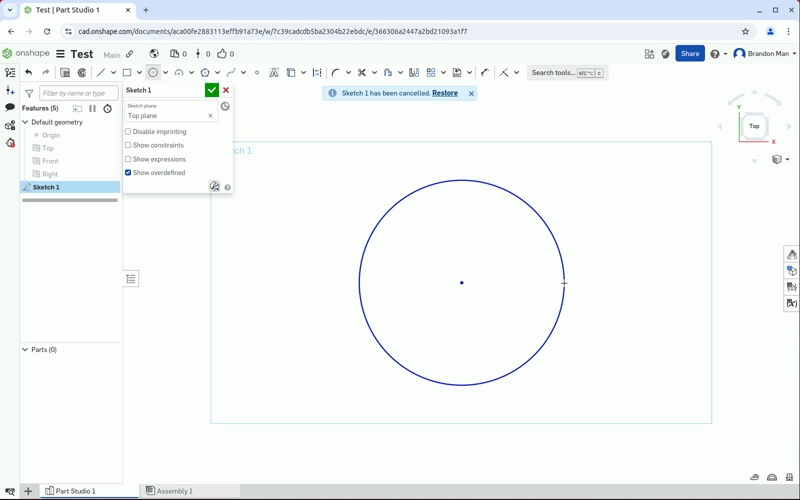
mouse_move(406, 314)
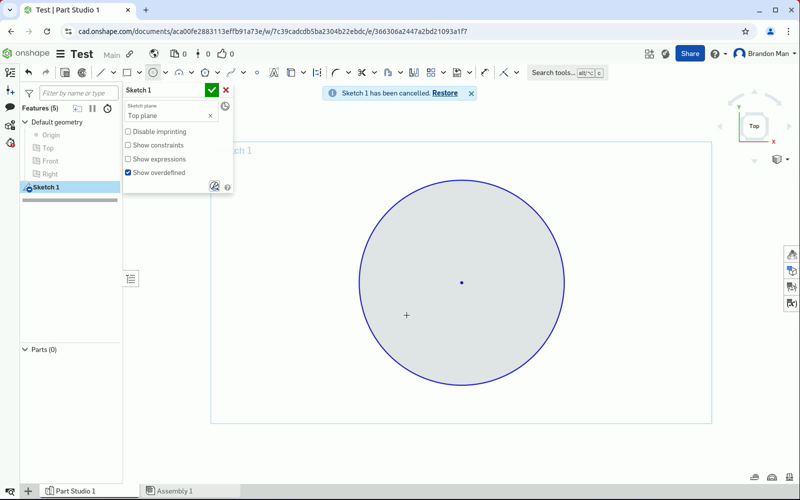
click(406, 314)
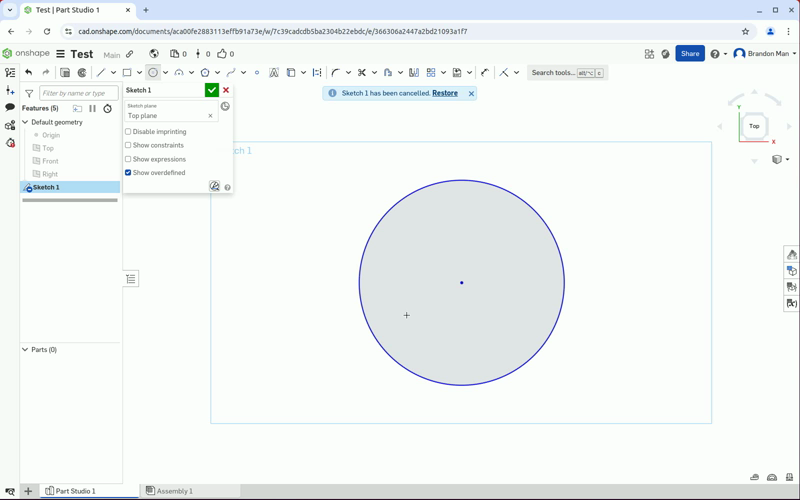
key_up(shift)
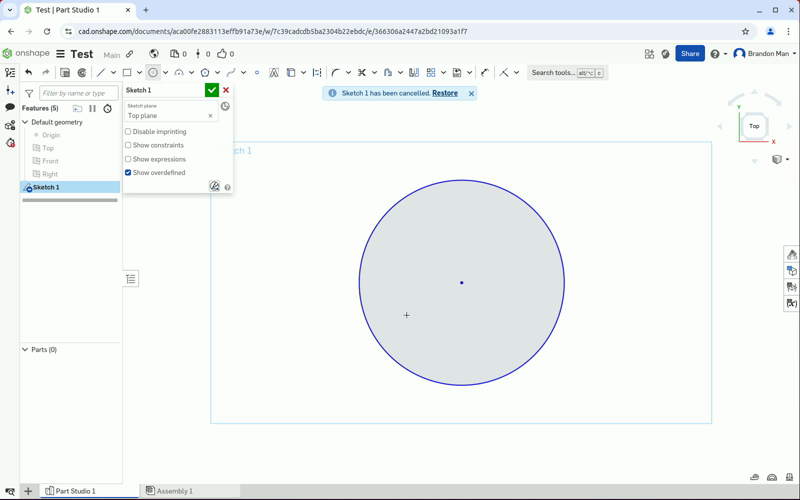
mouse_move(419, 314)
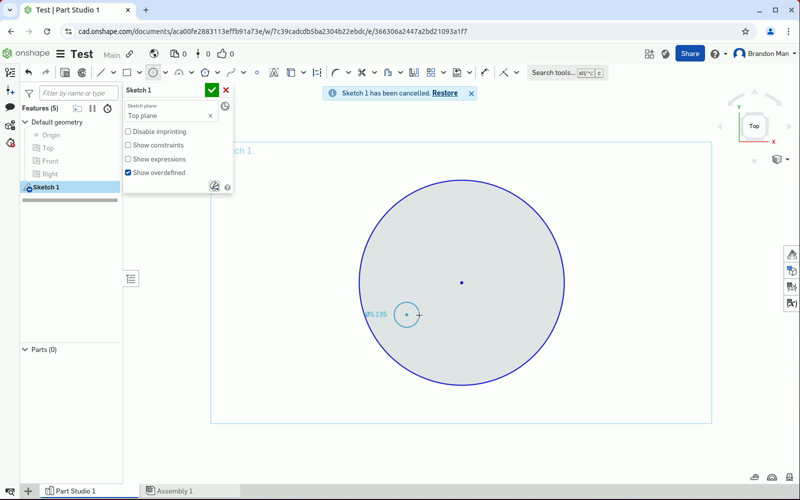
click(419, 314)
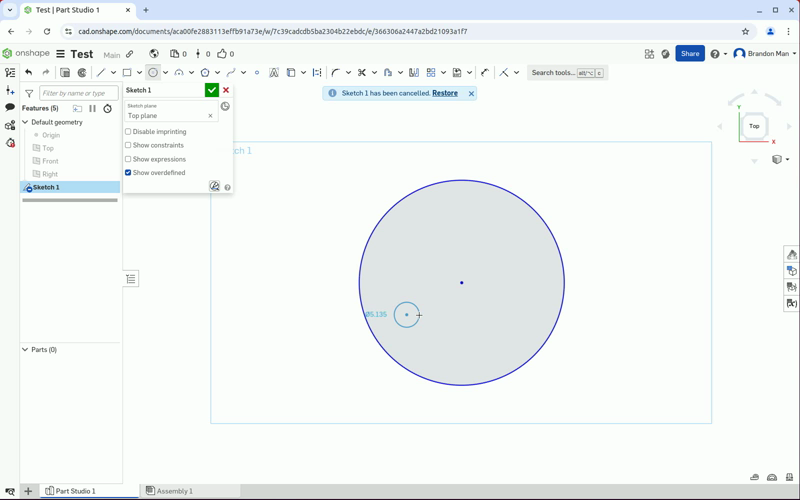
key(esc)
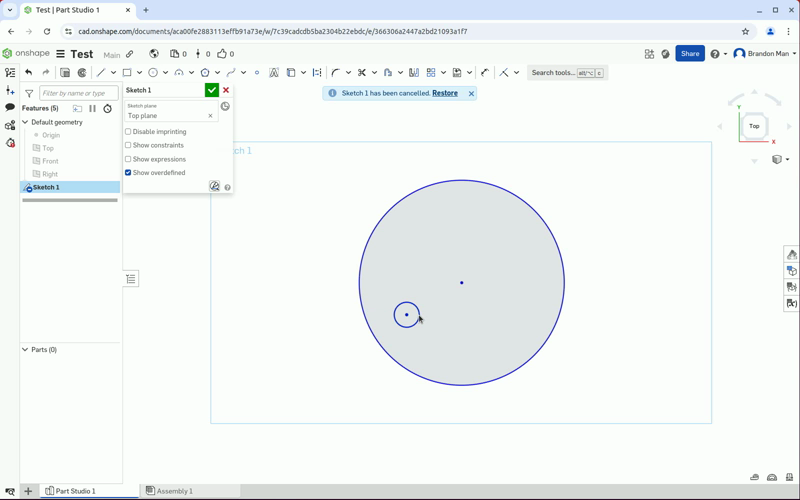
key(c)
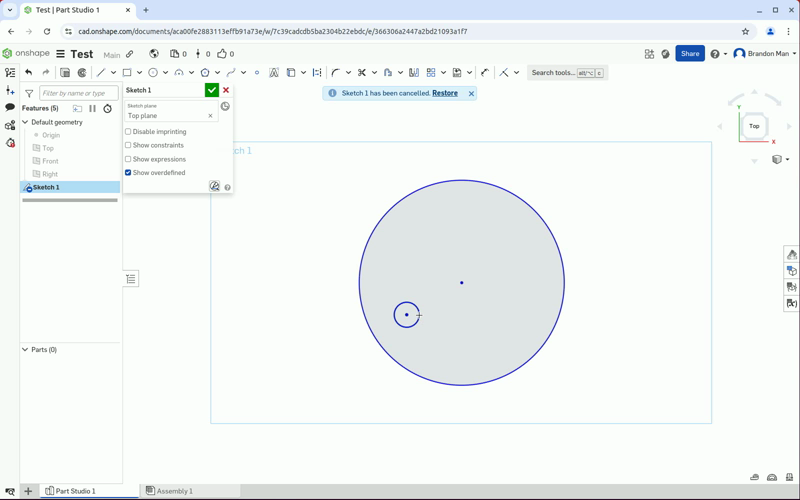
key_down(shift)
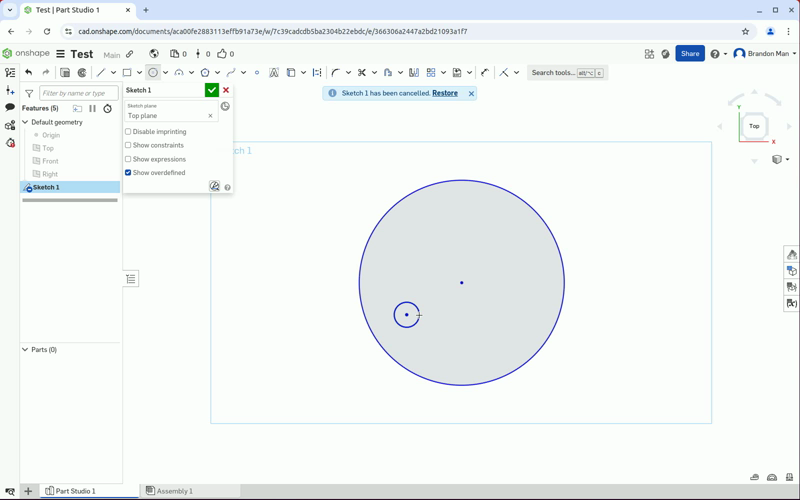
mouse_move(461, 282)
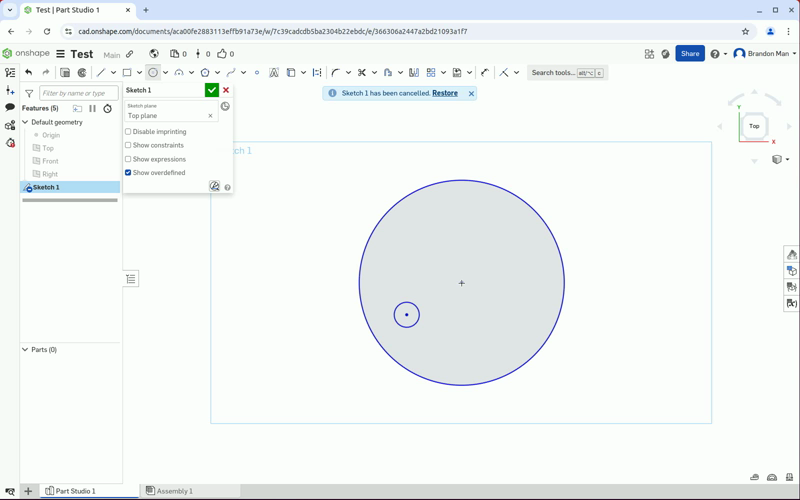
click(461, 282)
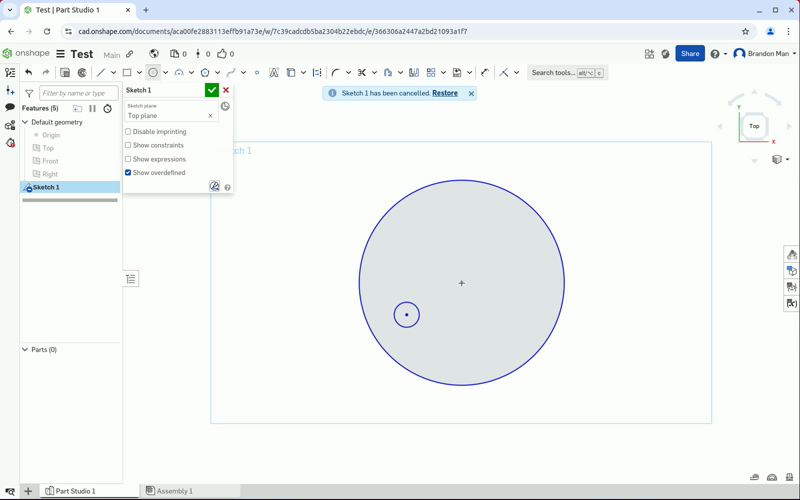
key_up(shift)
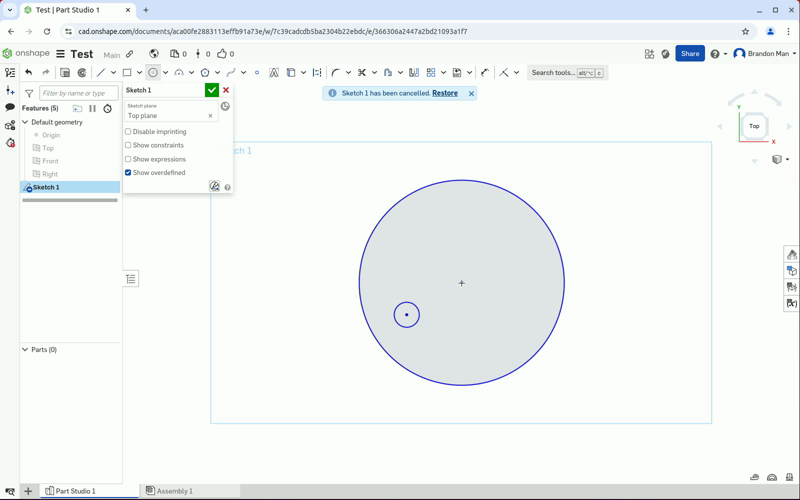
mouse_move(485, 282)
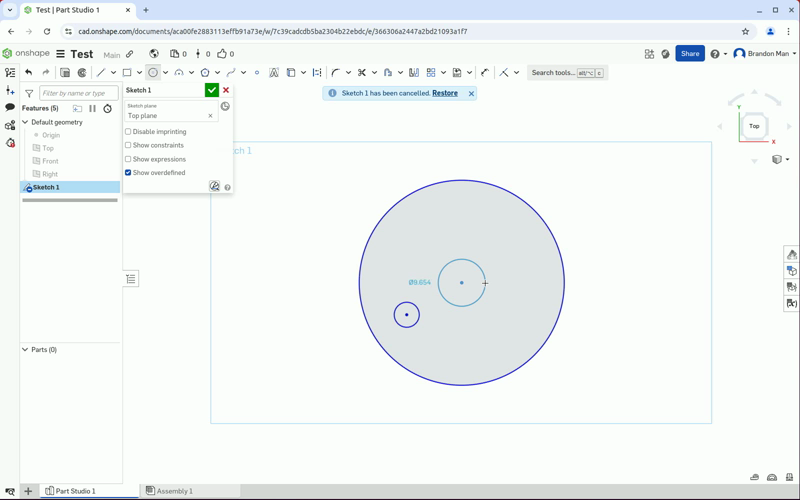
click(485, 282)
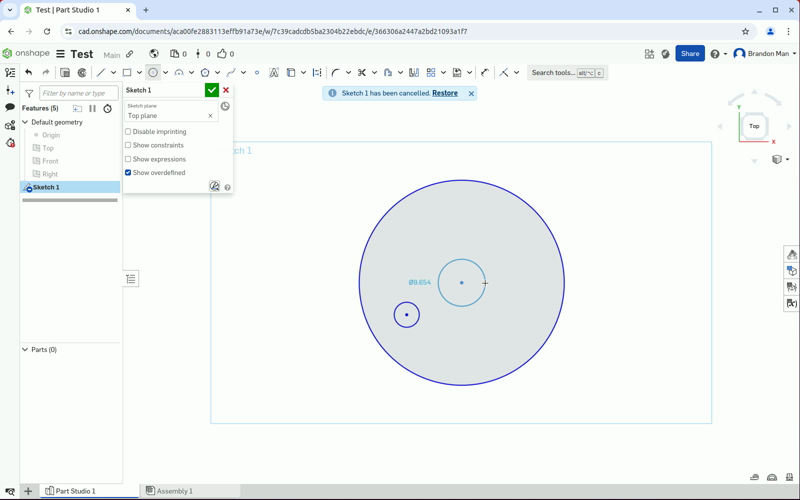
key(esc)
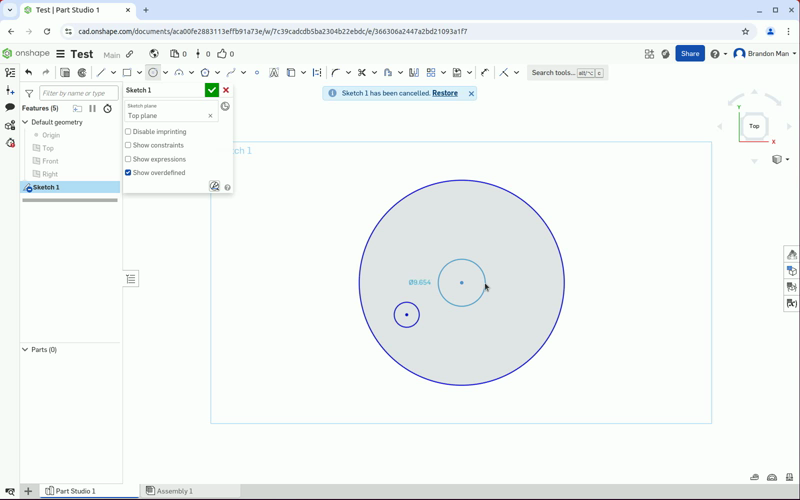
key(c)
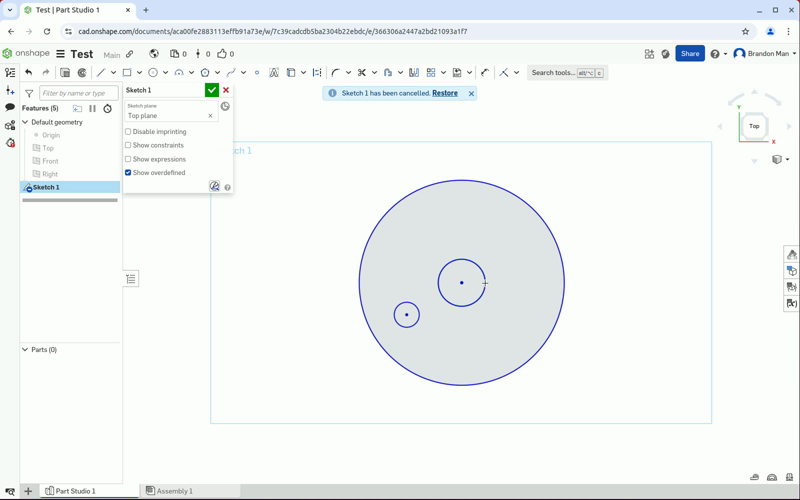
key_down(shift)
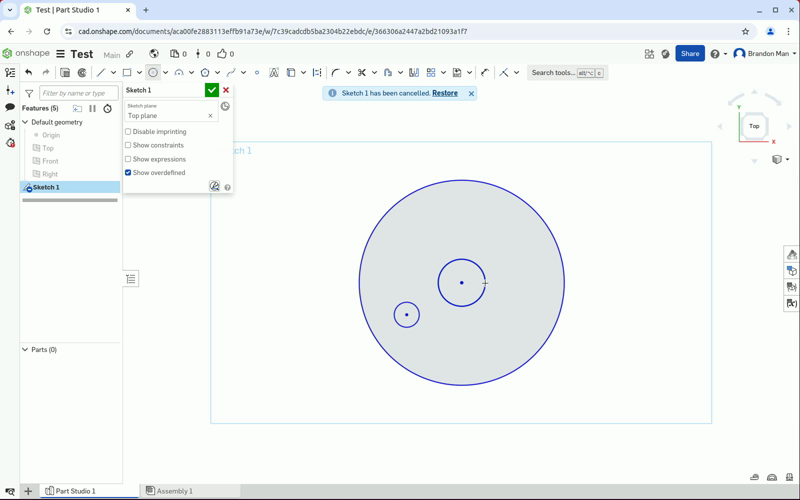
mouse_move(461, 219)
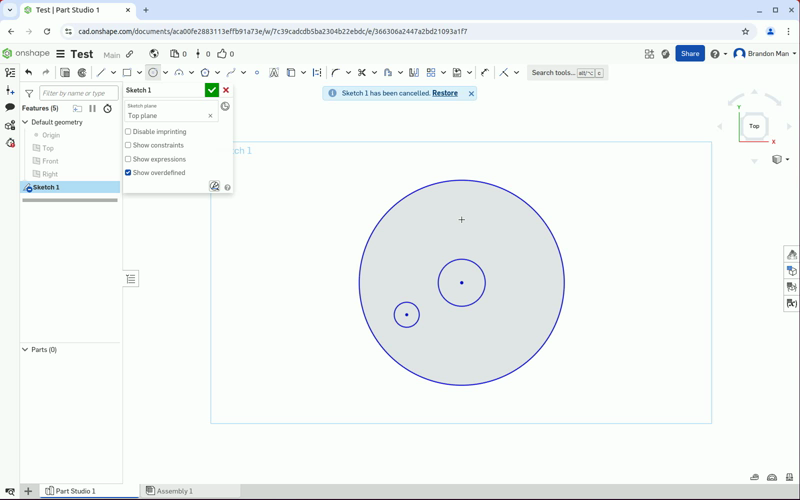
click(461, 219)
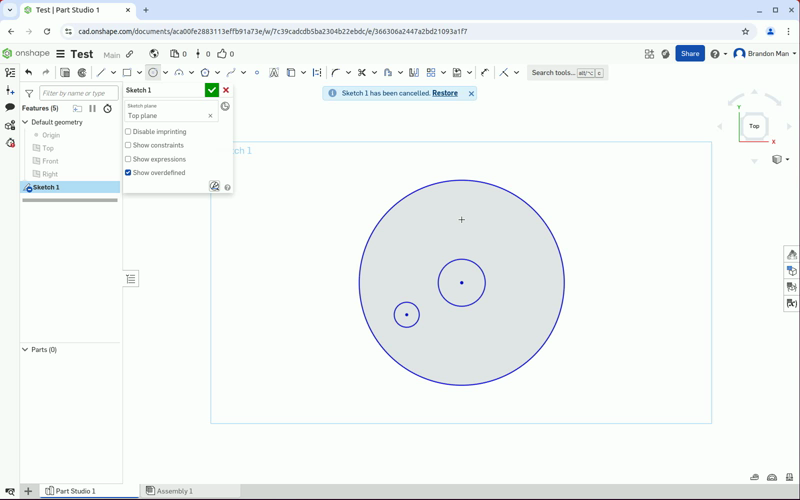
key_up(shift)
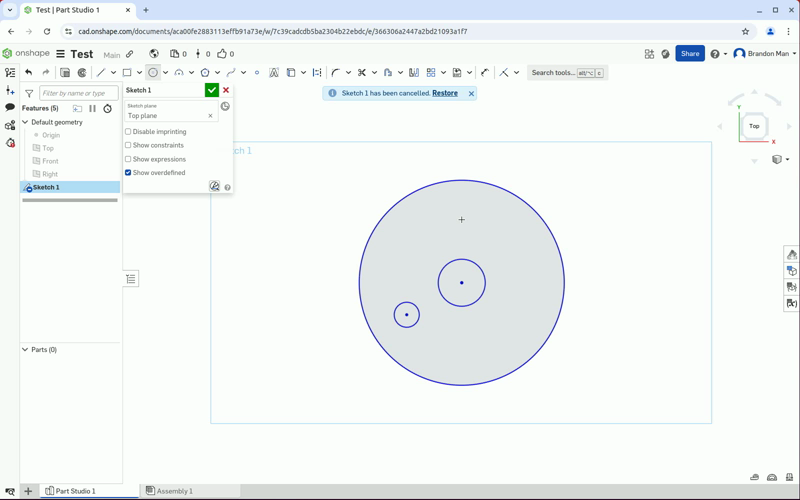
mouse_move(474, 219)
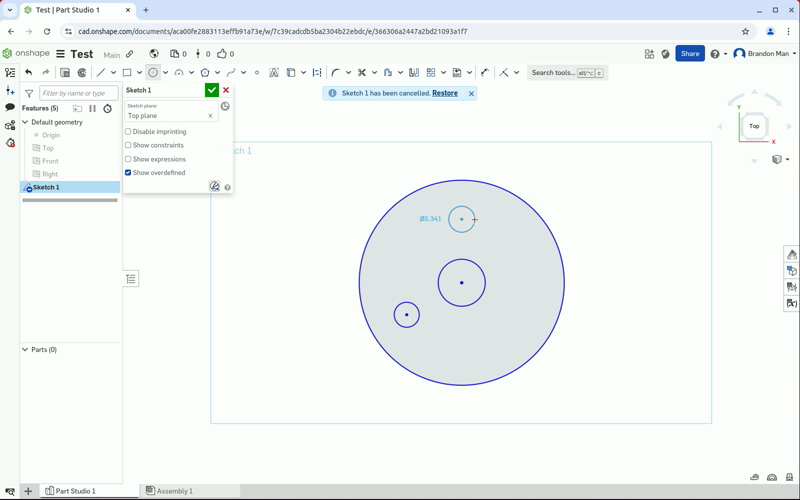
click(474, 219)
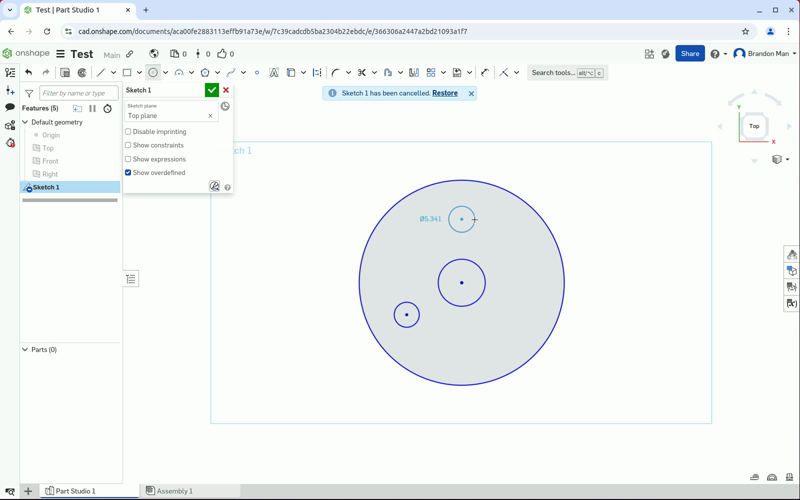
key(esc)
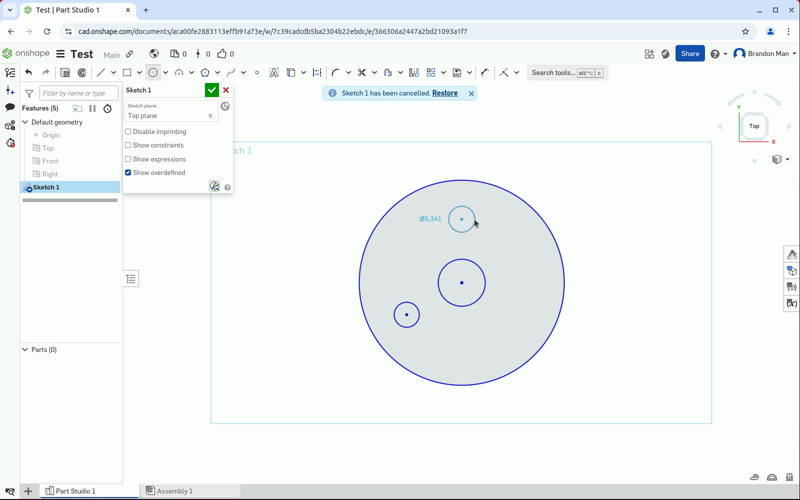
key(c)
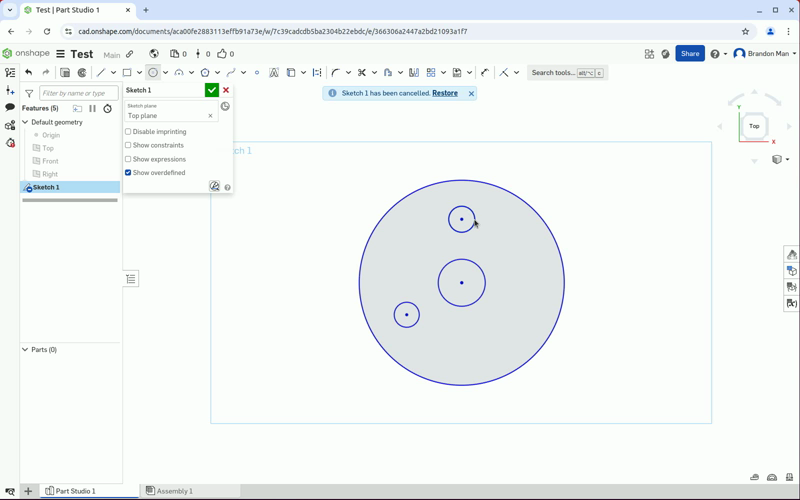
key_down(shift)
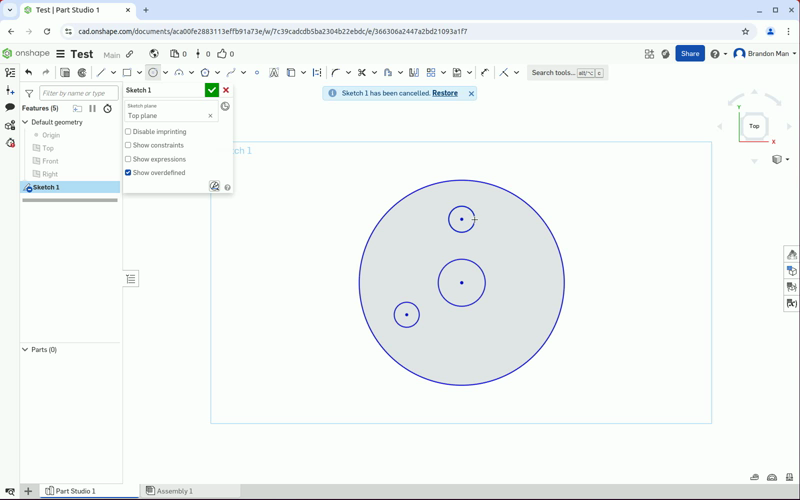
mouse_move(515, 314)
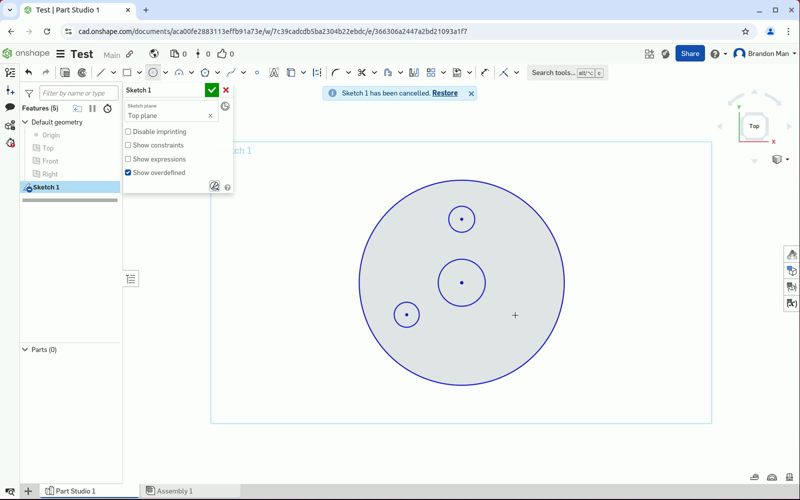
click(515, 314)
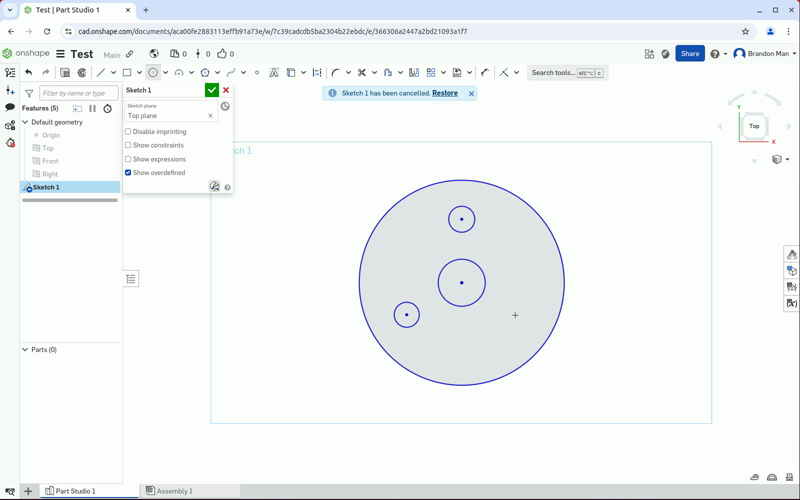
key_up(shift)
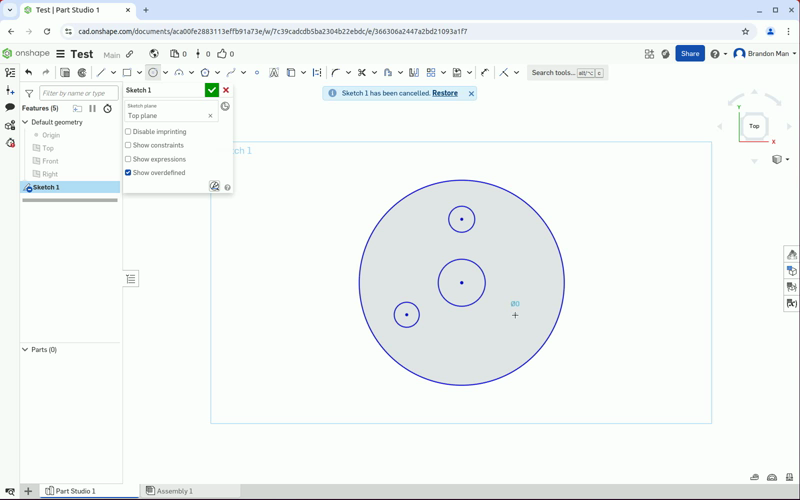
mouse_move(527, 314)
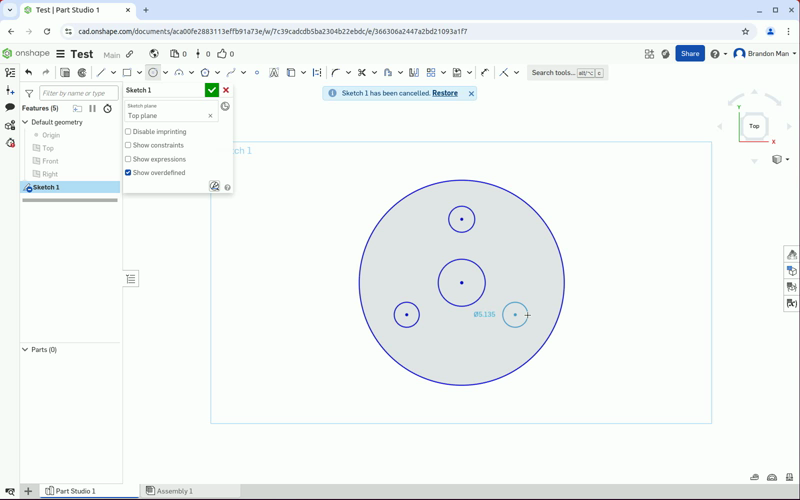
click(527, 314)
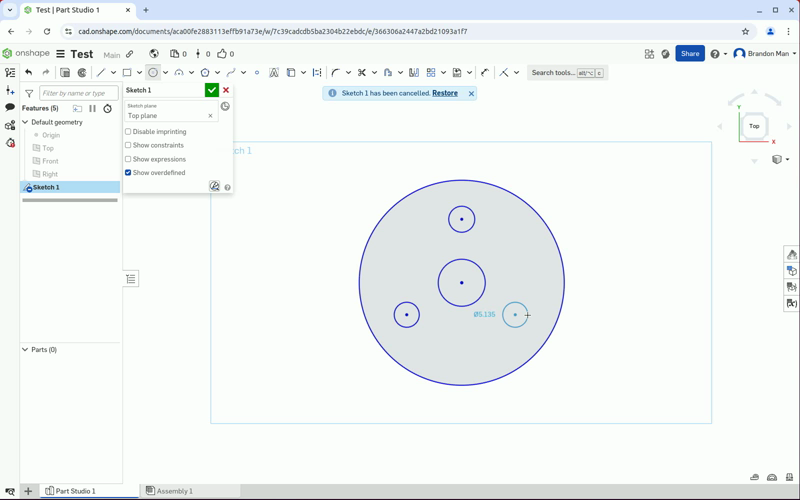
key(esc)
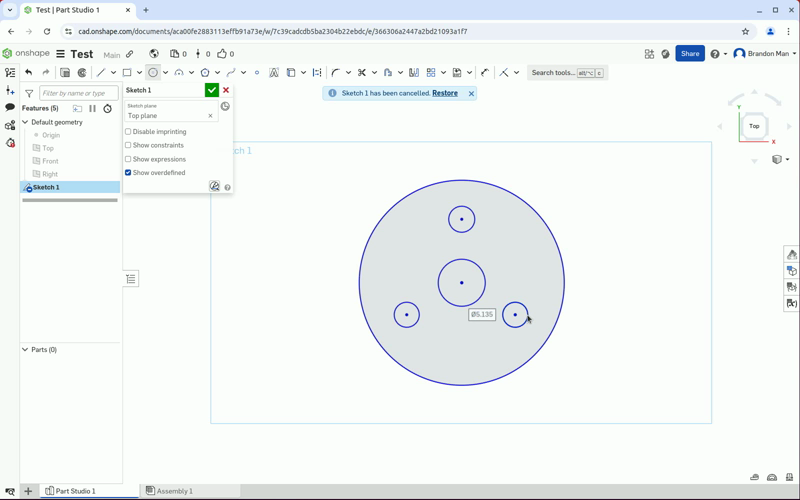
mouse_move(512, 231)
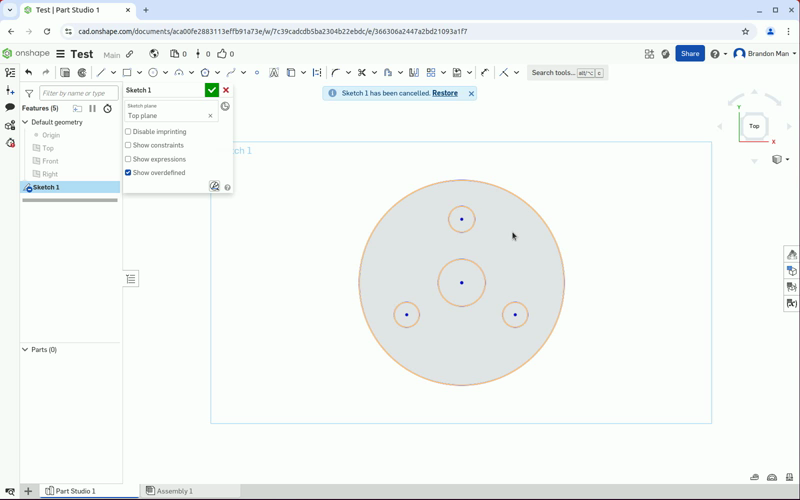
click(512, 231)
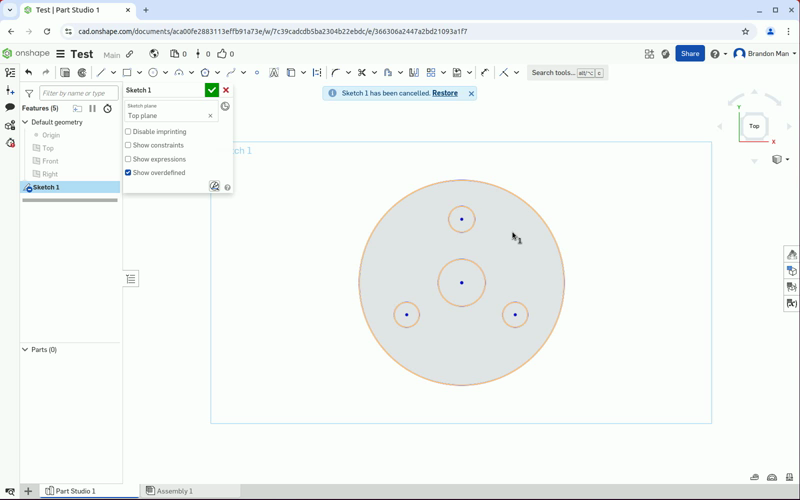
mouse_move(73, 352)
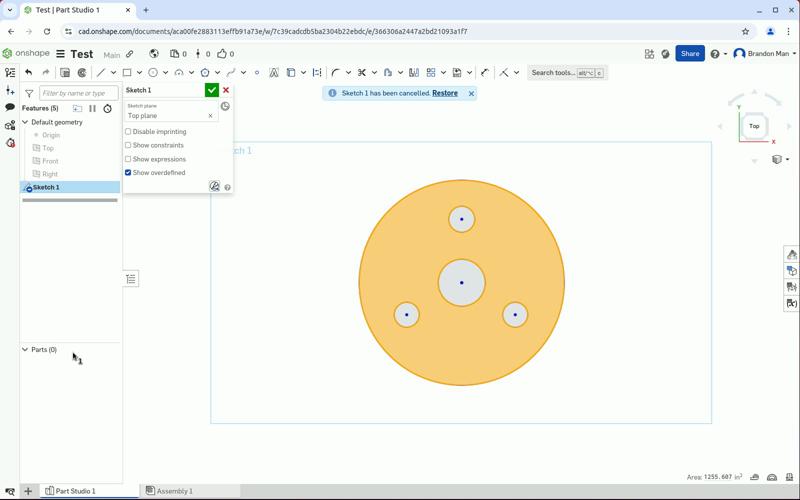
key(shift+y)
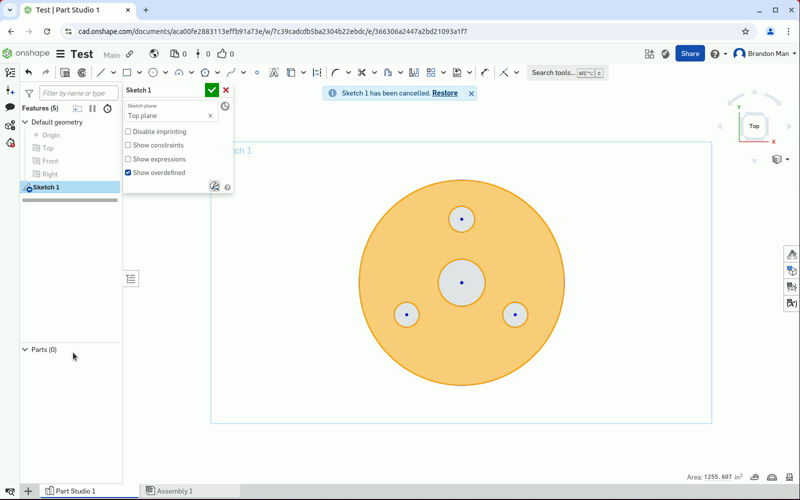
key(shift+e)
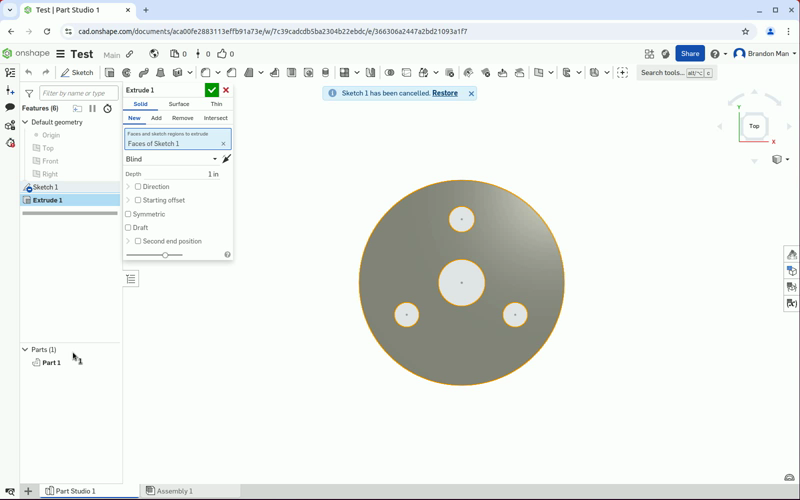
mouse_move(143, 106)
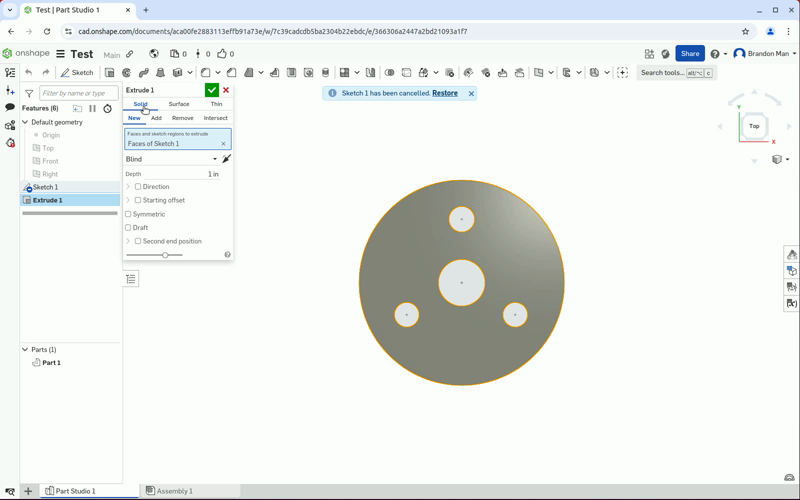
click(143, 106)
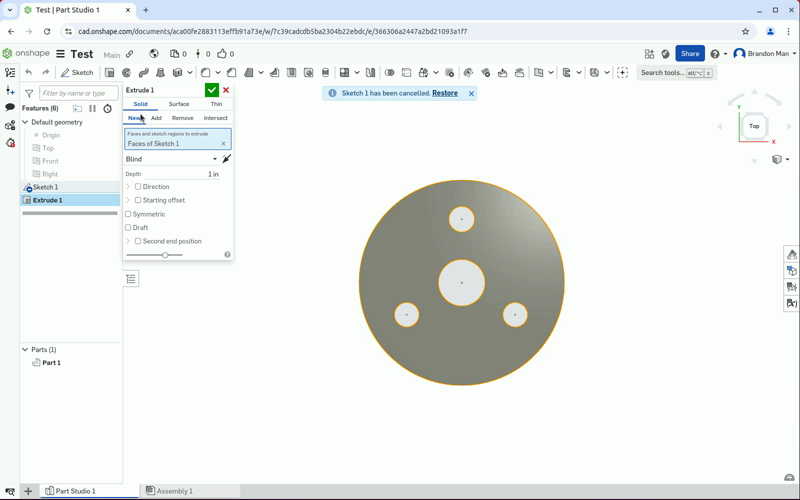
mouse_move(137, 120)
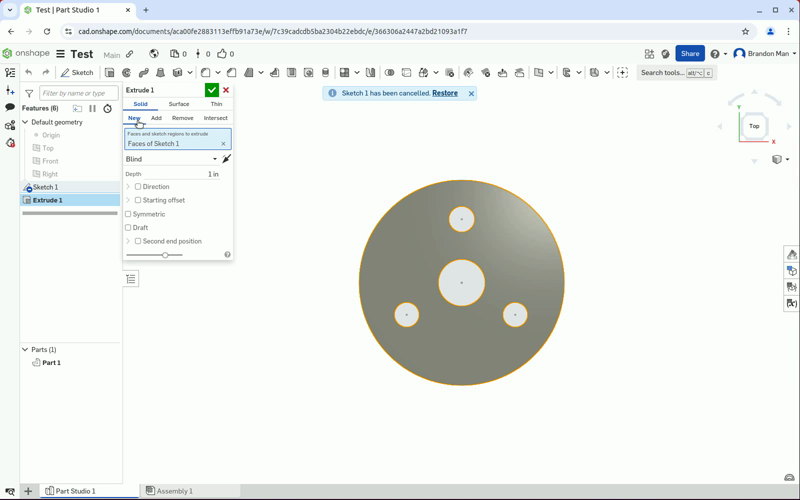
click(137, 120)
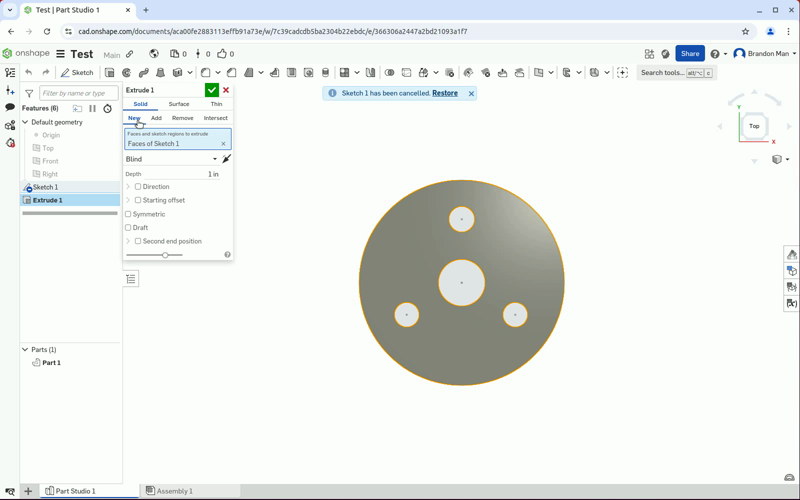
key(tab, 4)
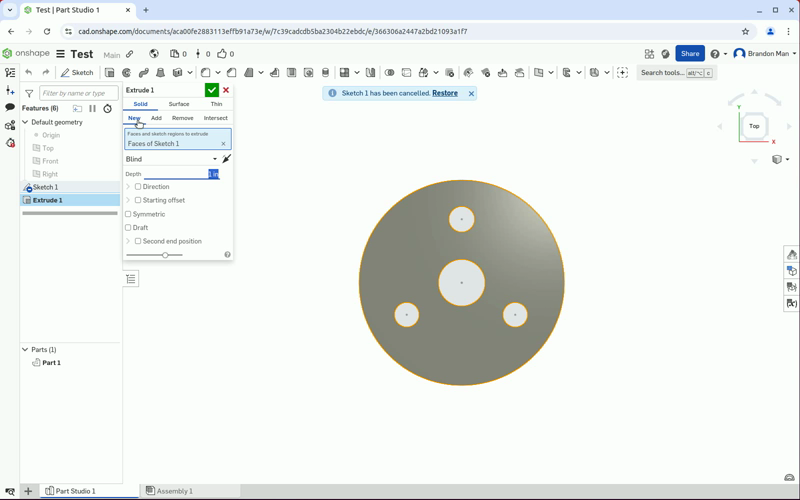
text(36.106)
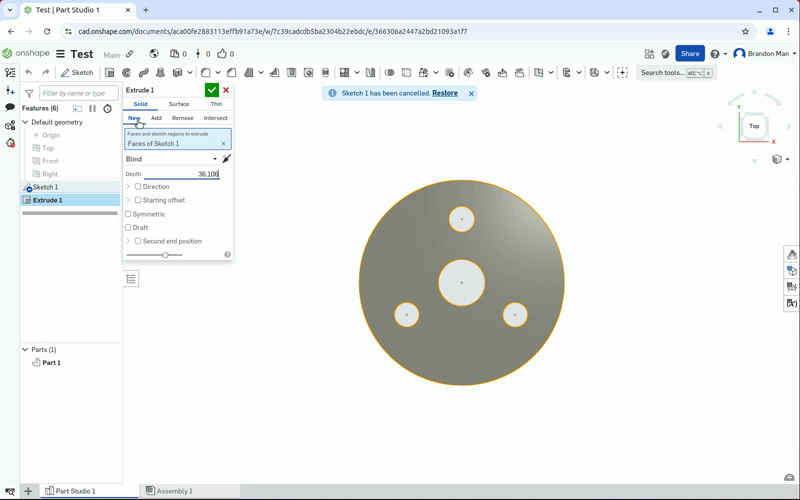
key(tab, 3)
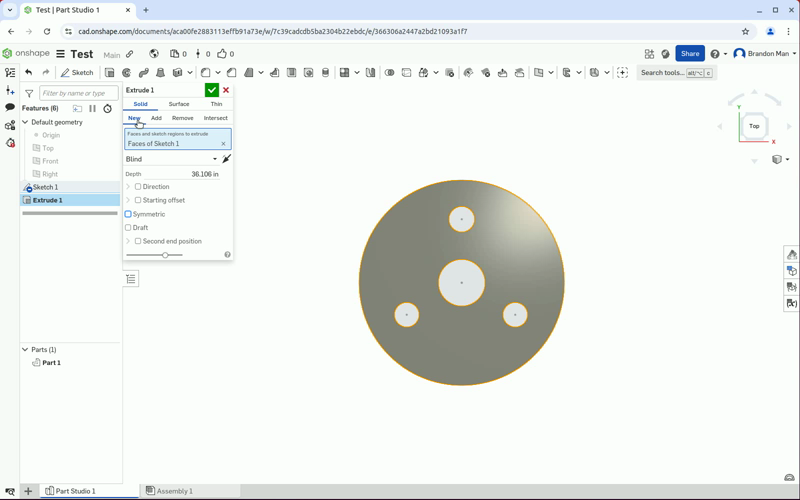
key(space)
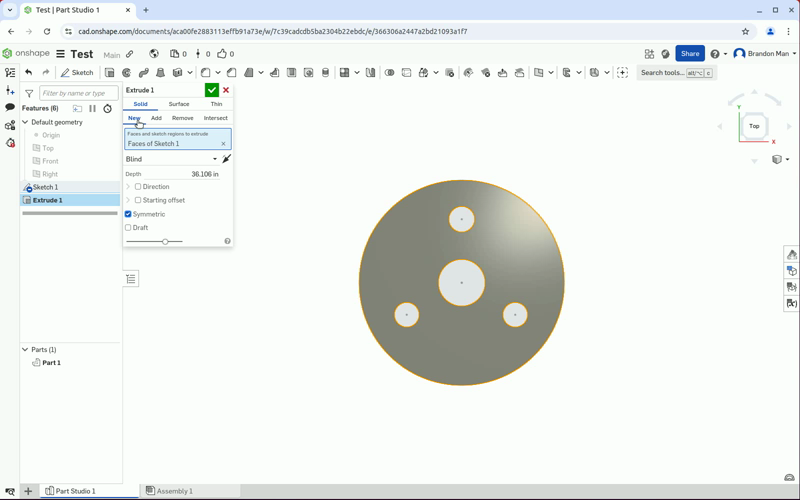
key(enter)
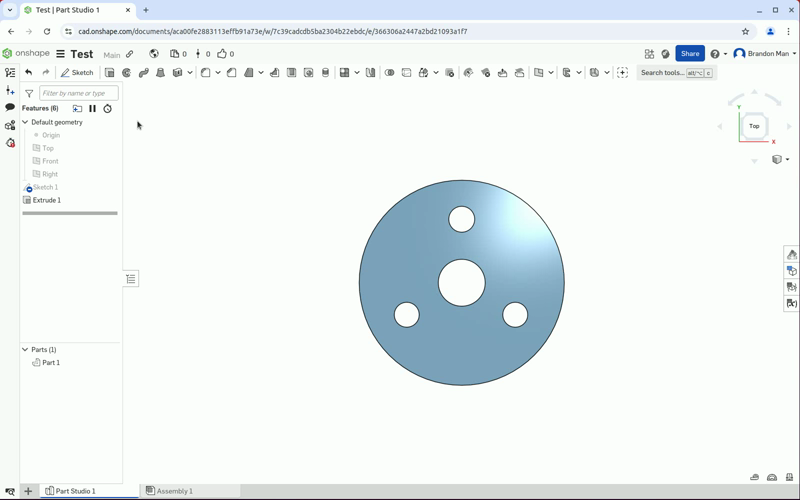
key(shift+h)
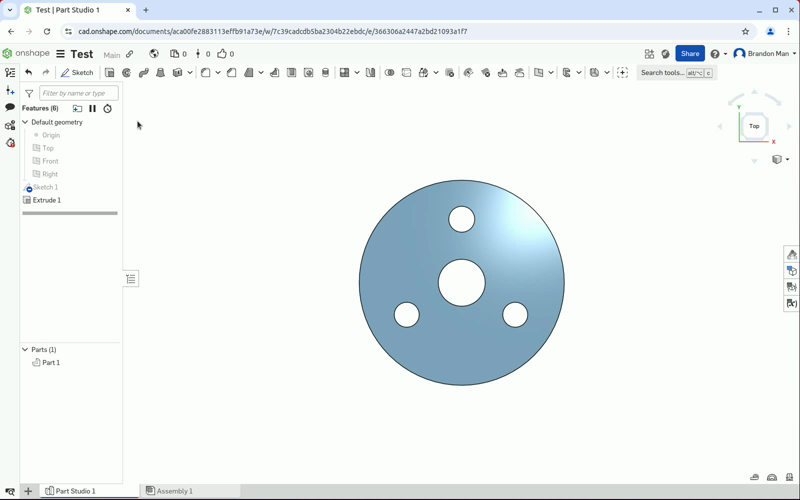
key(shift+h)
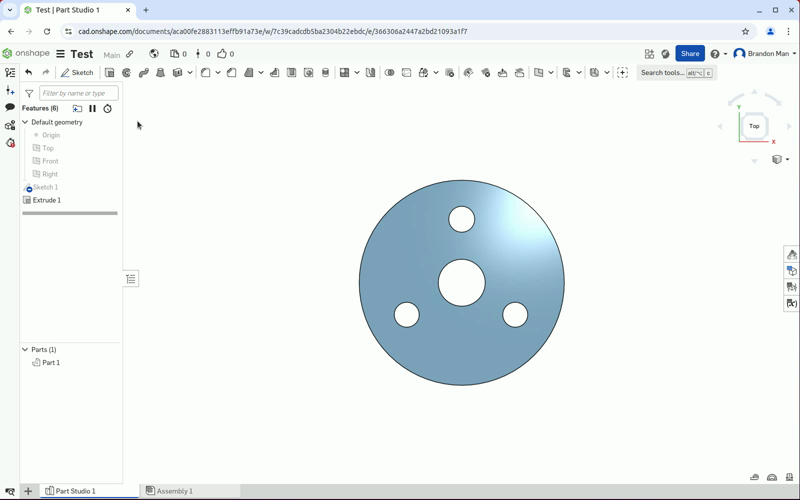
mouse_move(73, 189)
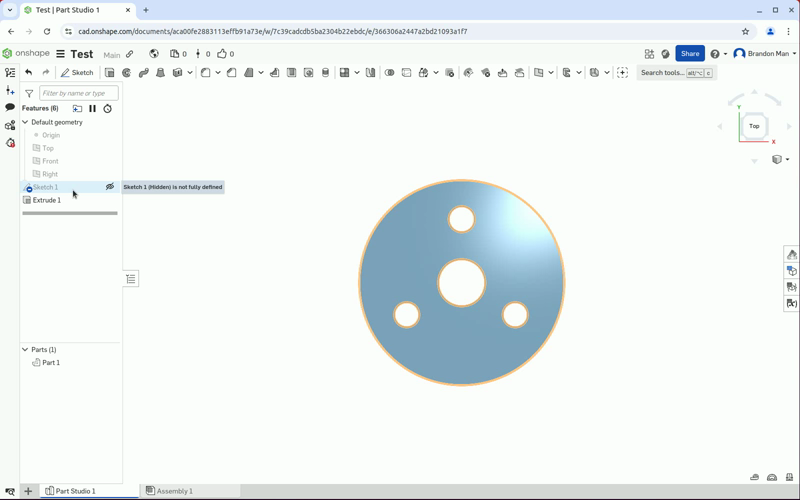
click(73, 189)
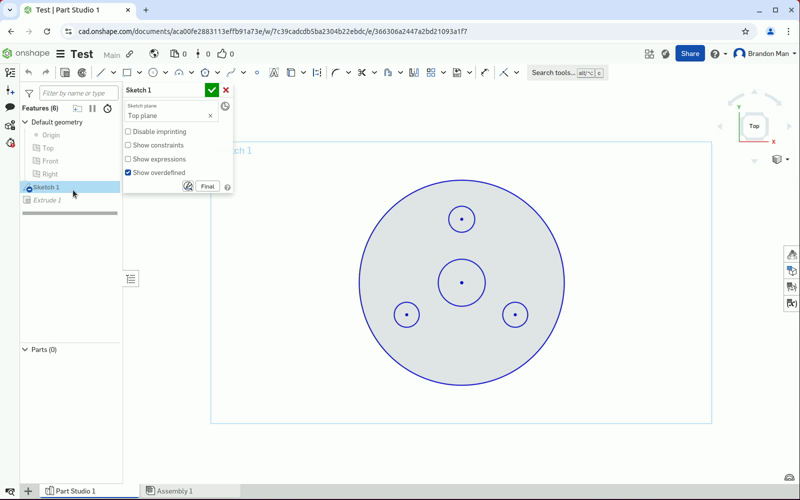
mouse_move(229, 92)
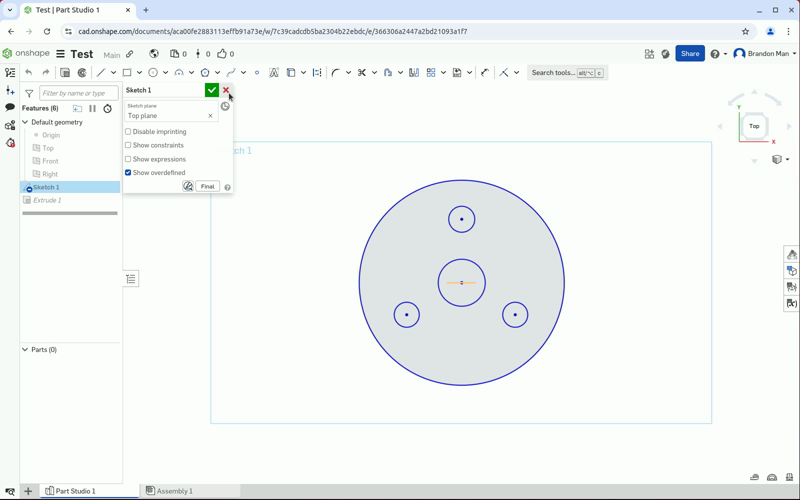
click(229, 92)
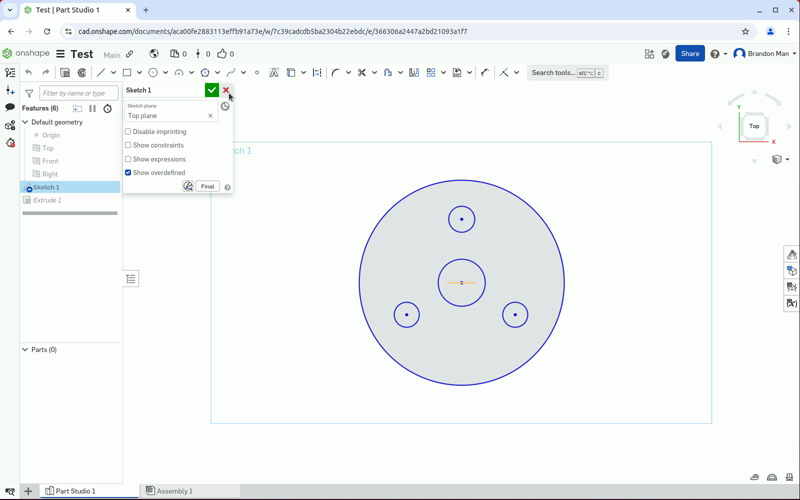
key(shift+s)
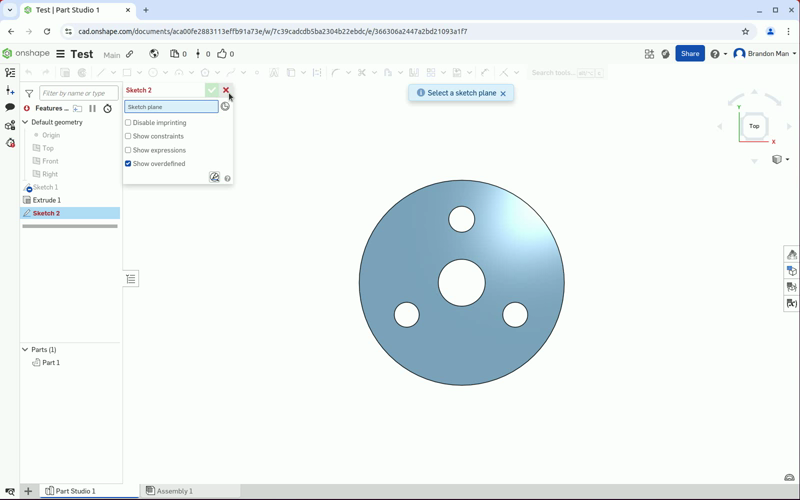
mouse_move(73, 150)
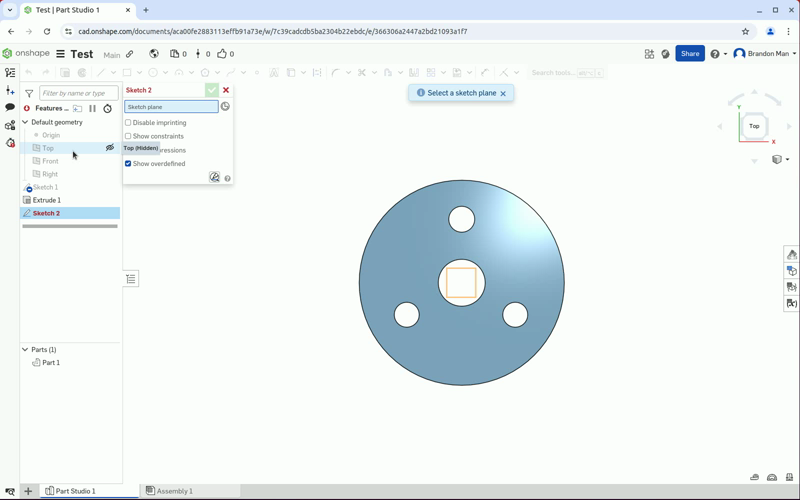
click(73, 150)
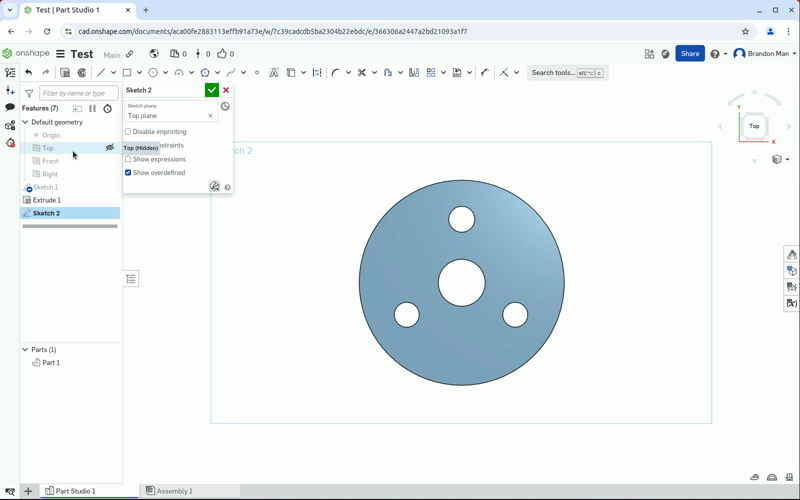
mouse_move(73, 352)
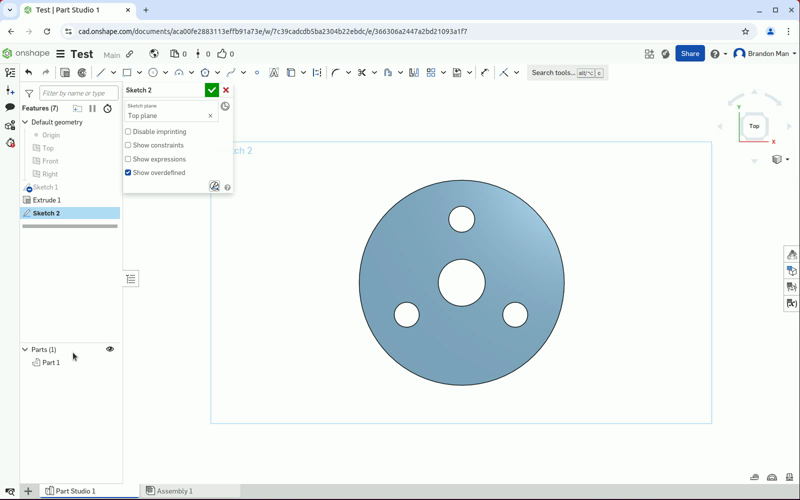
key(y)
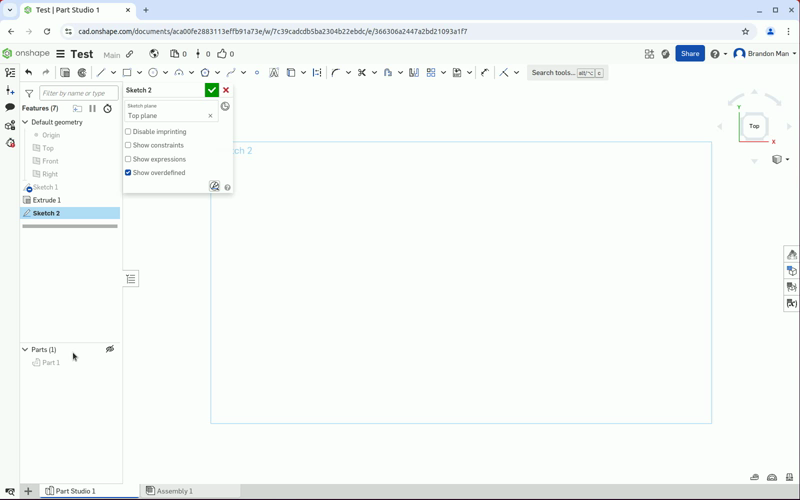
key(c)
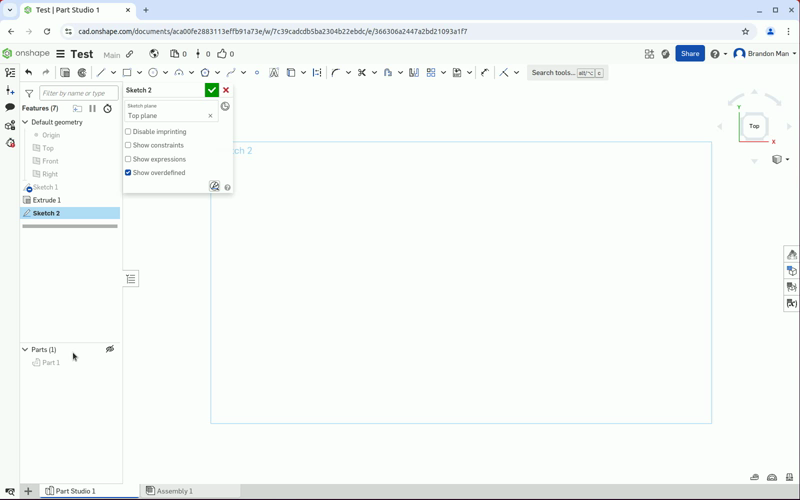
key_down(shift)
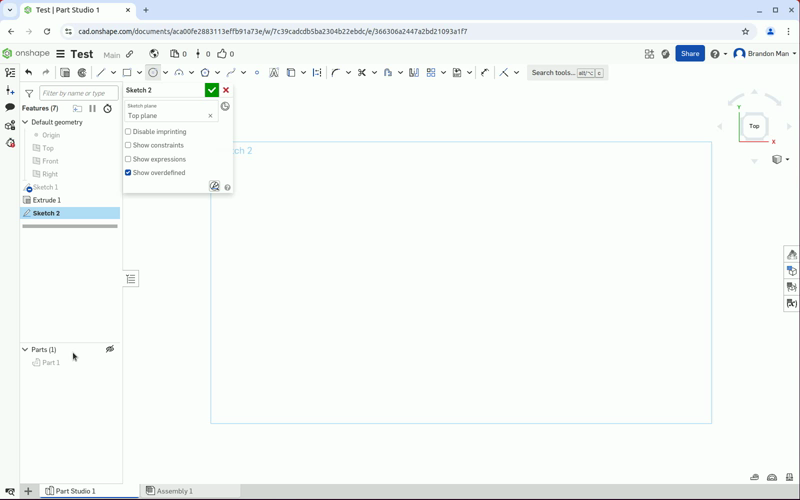
mouse_move(461, 282)
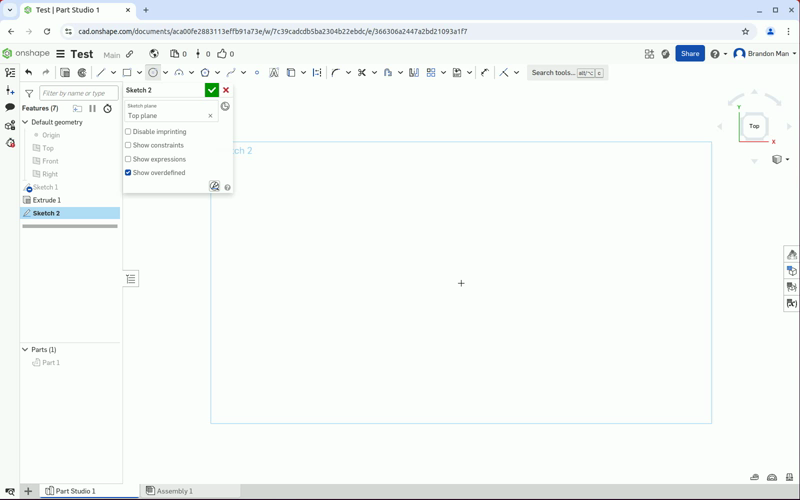
click(461, 282)
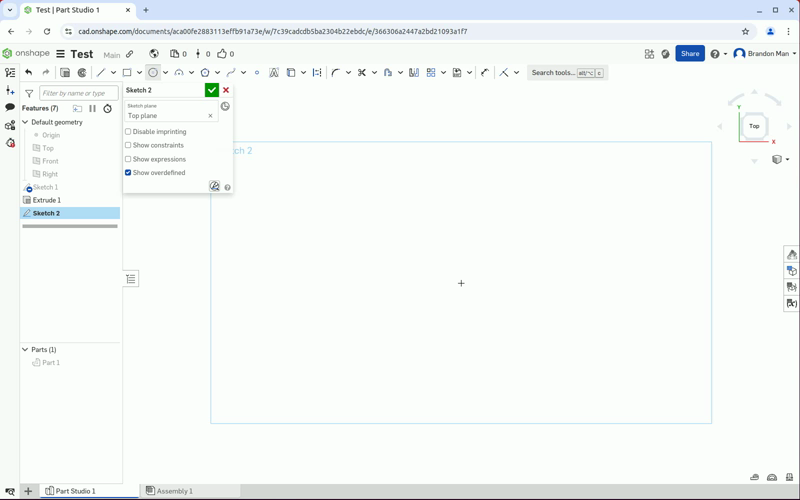
key_up(shift)
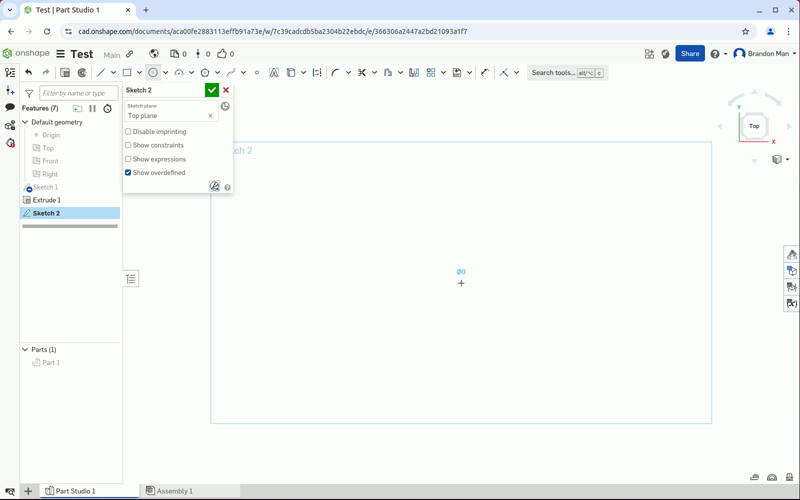
mouse_move(574, 282)
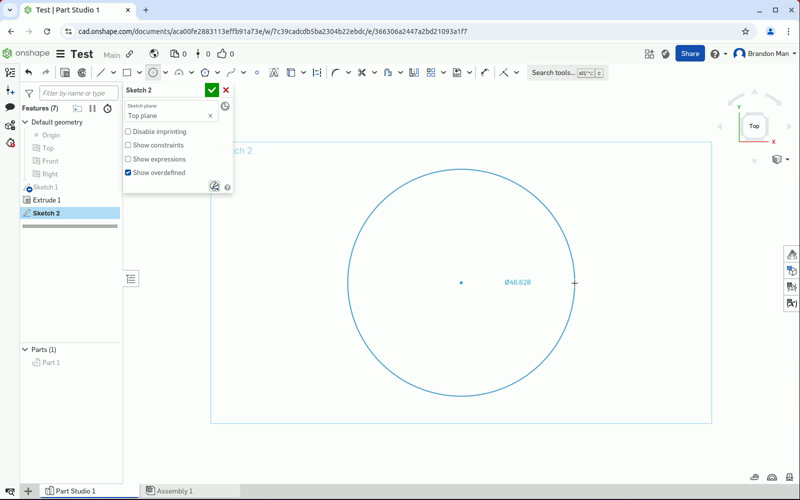
click(574, 282)
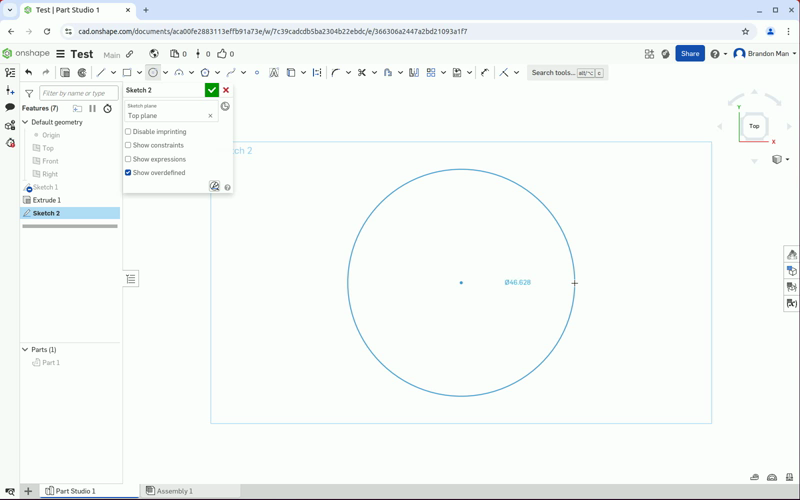
key(esc)
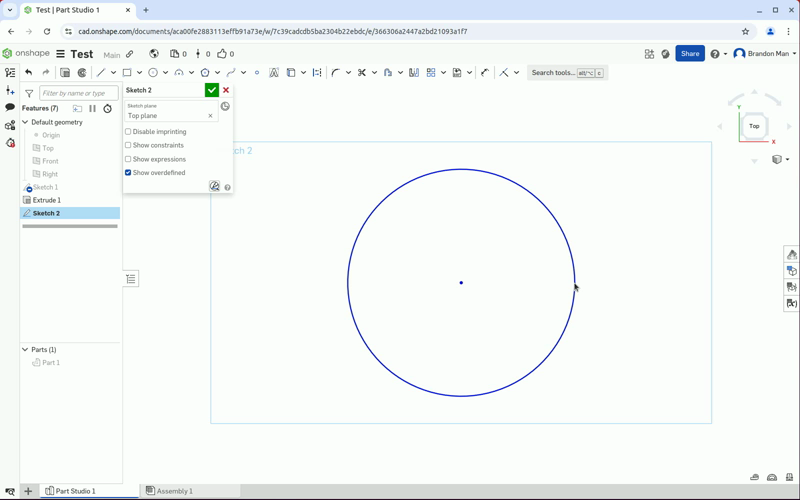
key(c)
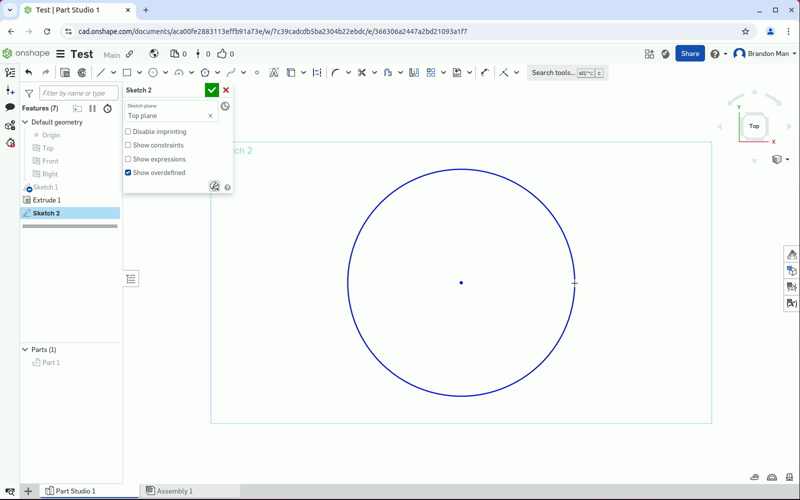
key_down(shift)
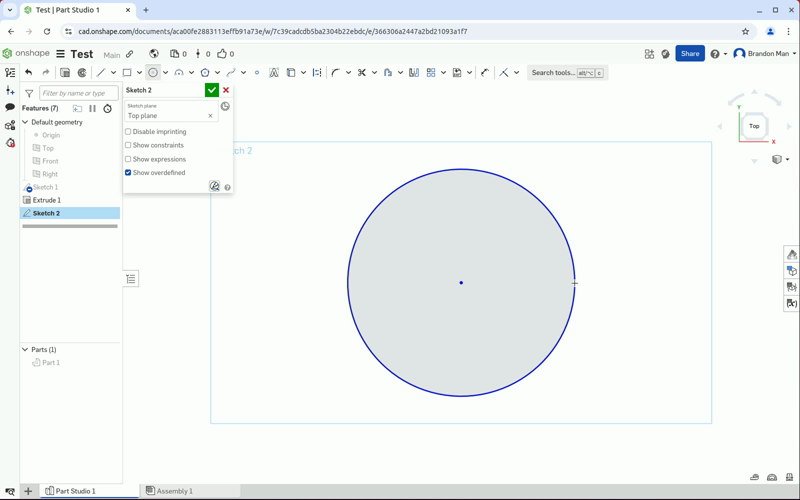
mouse_move(461, 282)
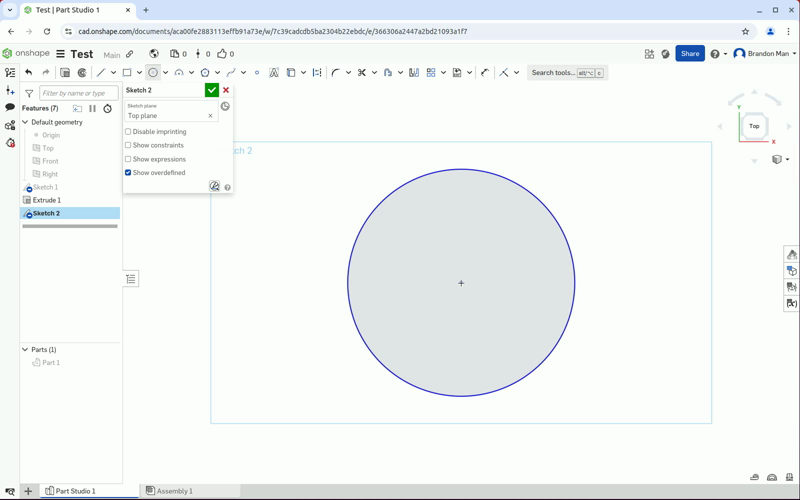
click(461, 282)
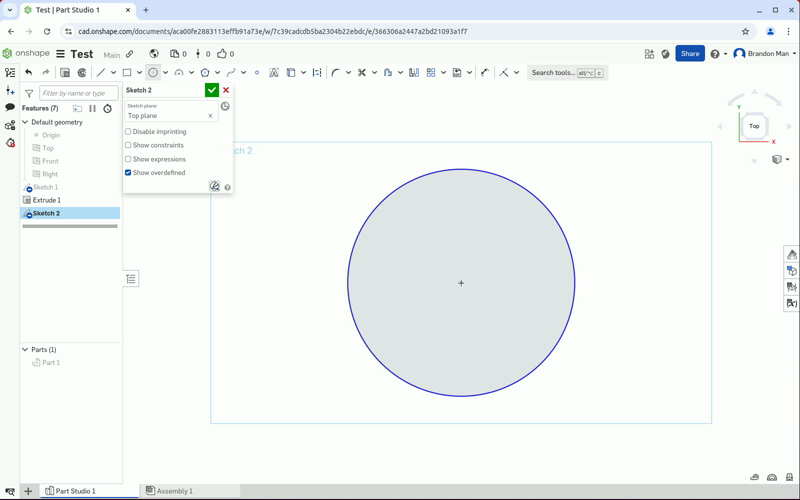
key_up(shift)
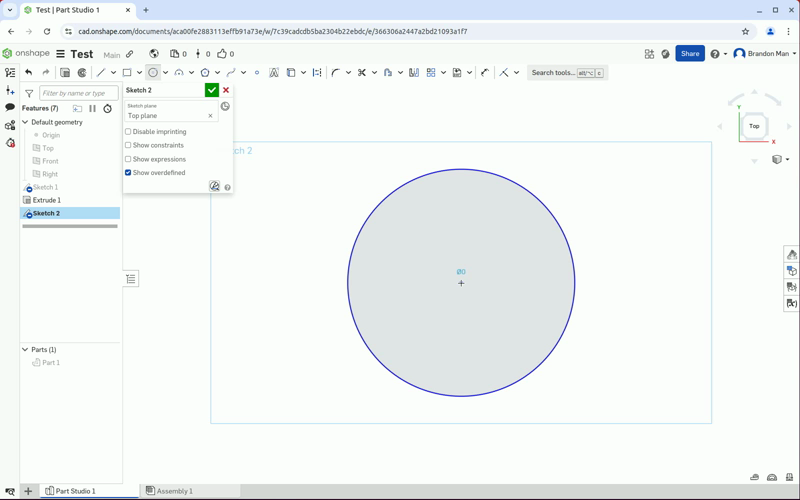
mouse_move(562, 282)
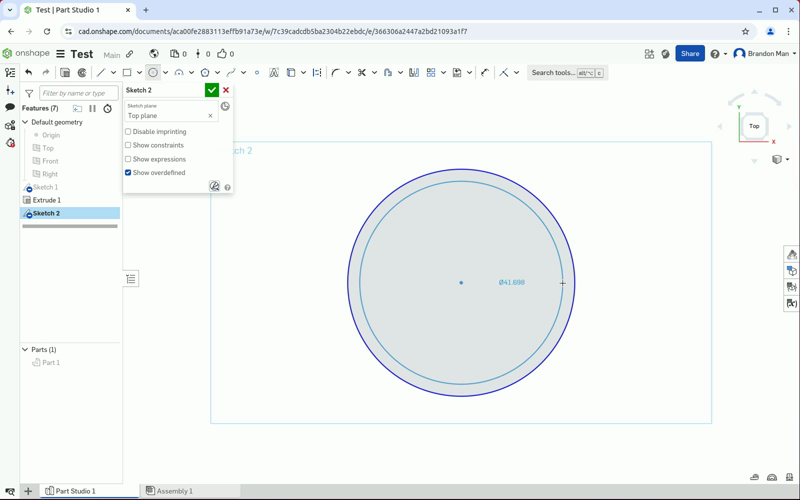
click(562, 282)
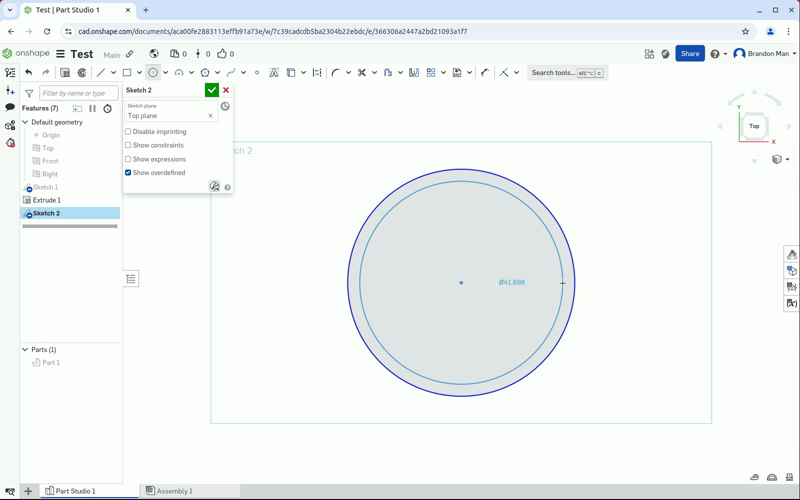
key(esc)
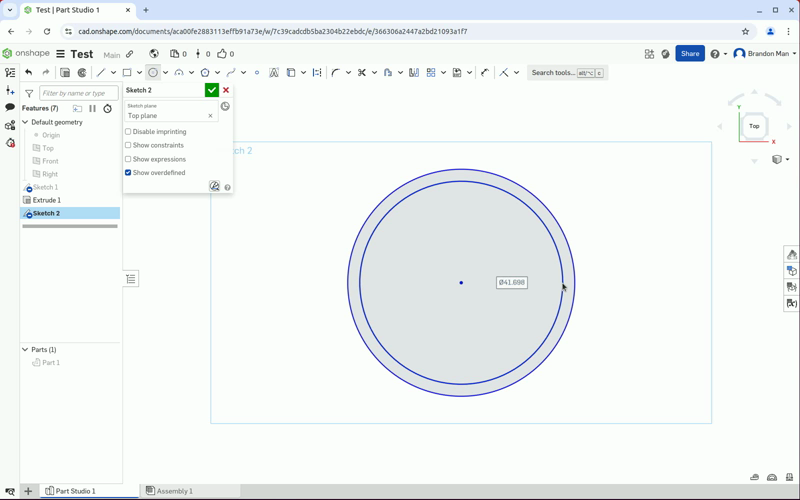
mouse_move(475, 389)
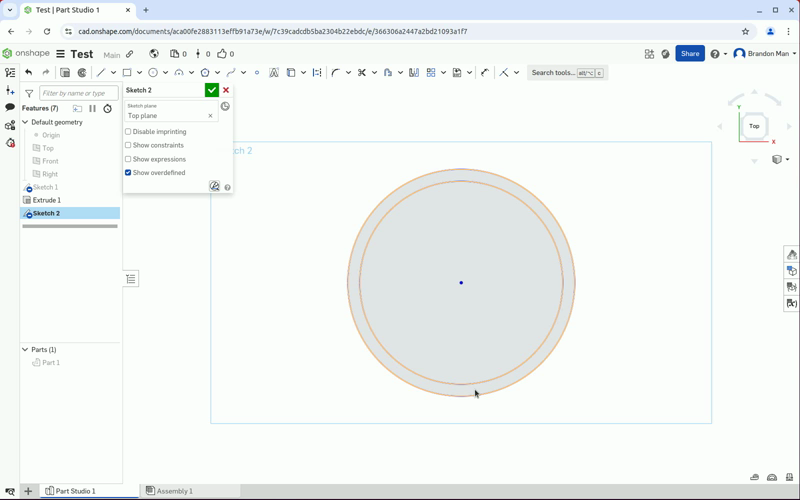
click(475, 389)
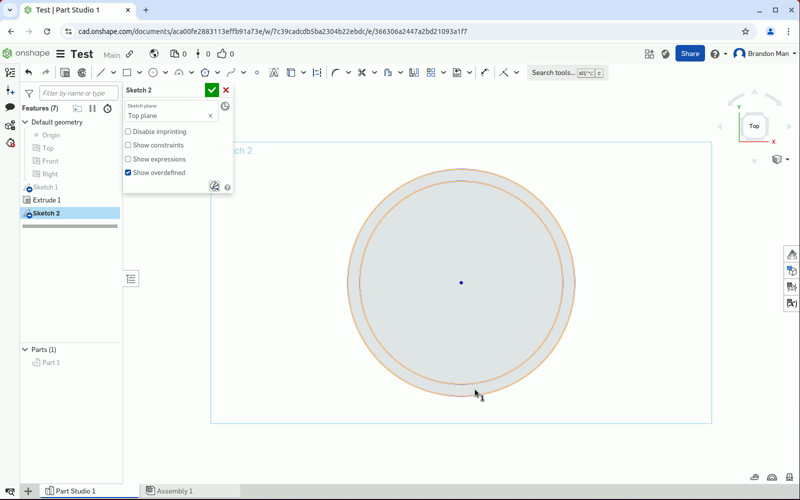
mouse_move(73, 352)
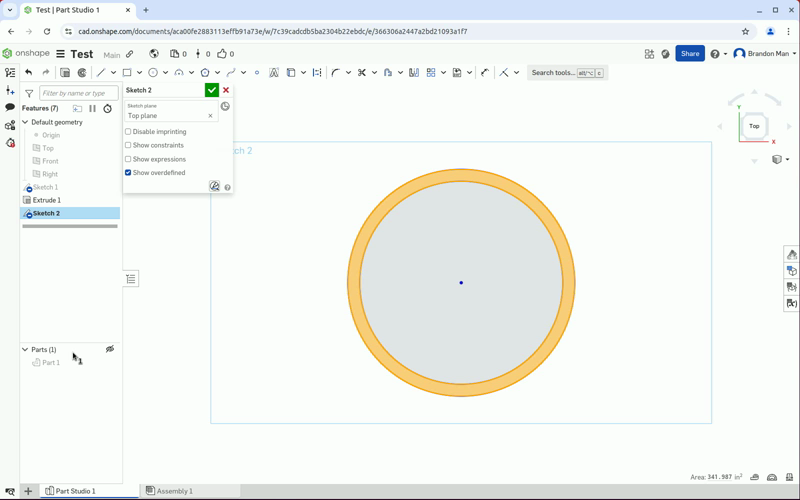
key(shift+y)
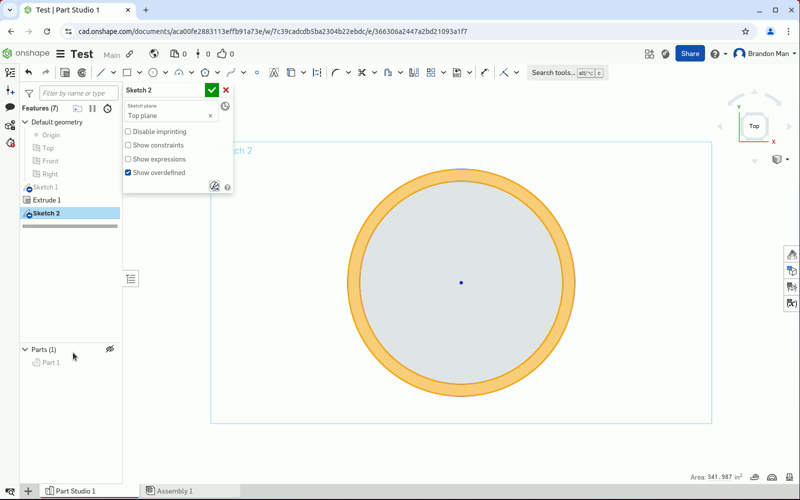
key(shift+e)
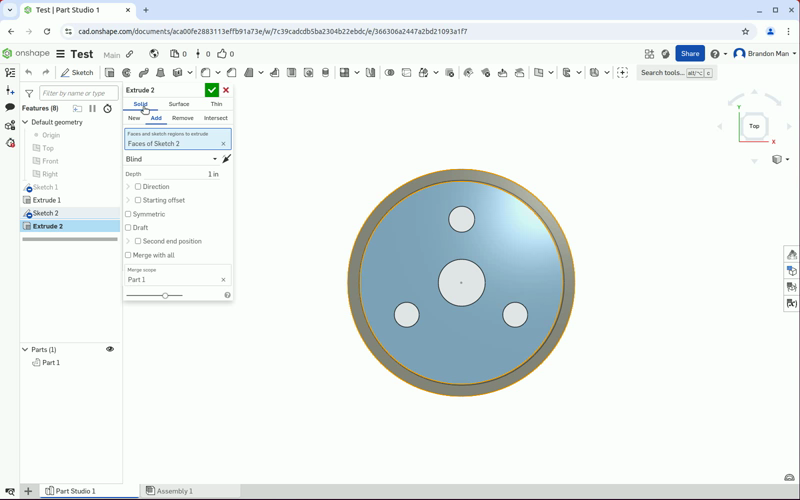
mouse_move(143, 106)
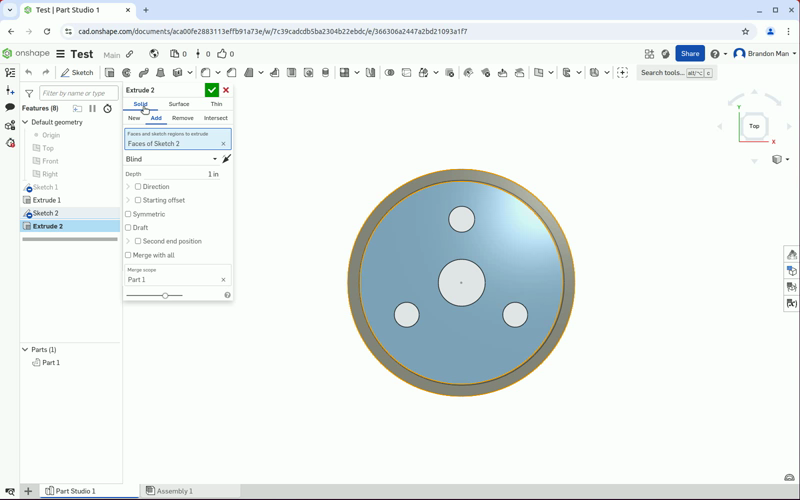
click(143, 106)
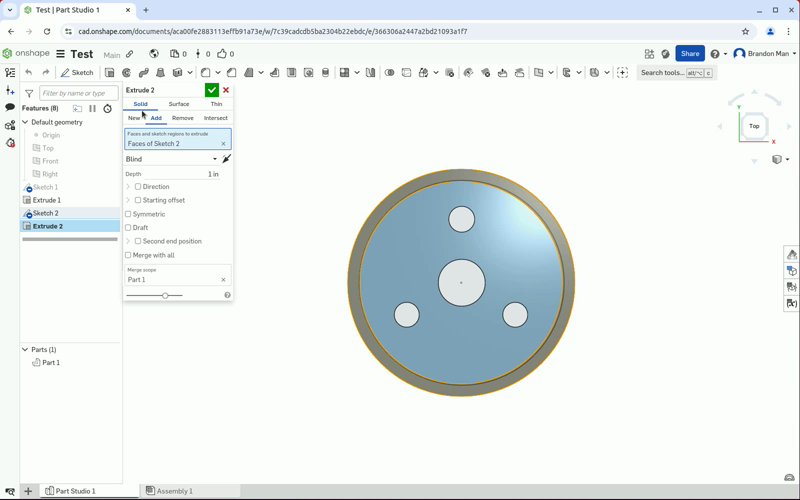
mouse_move(137, 120)
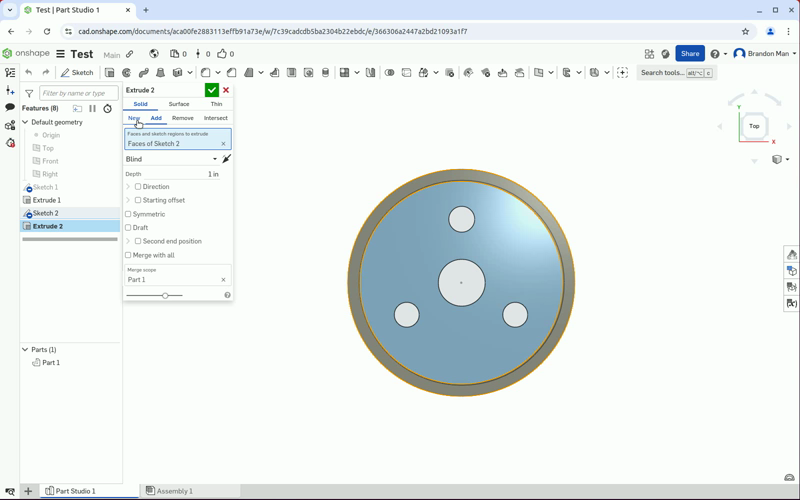
click(137, 120)
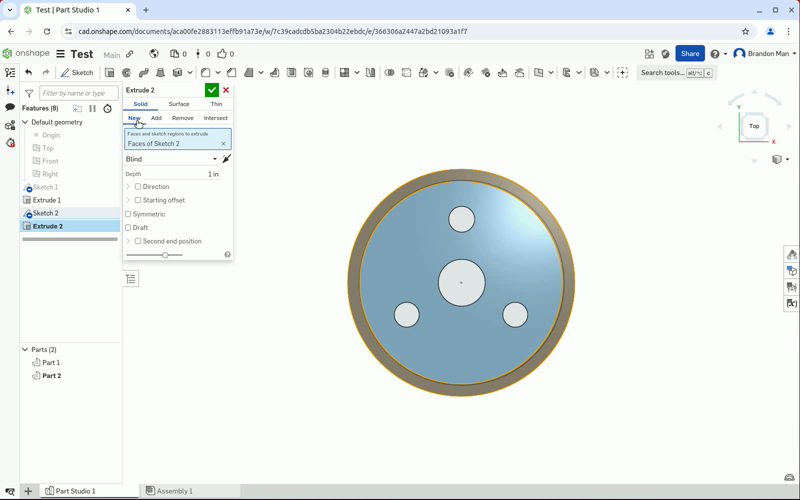
key(tab, 4)
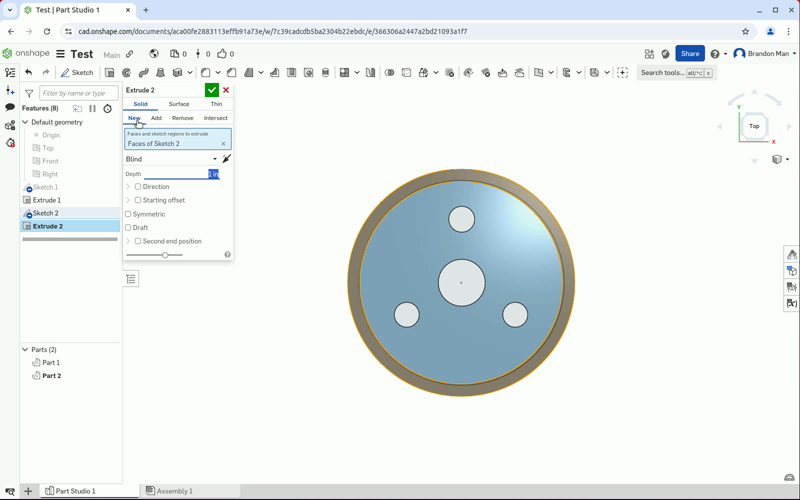
text(37.07)
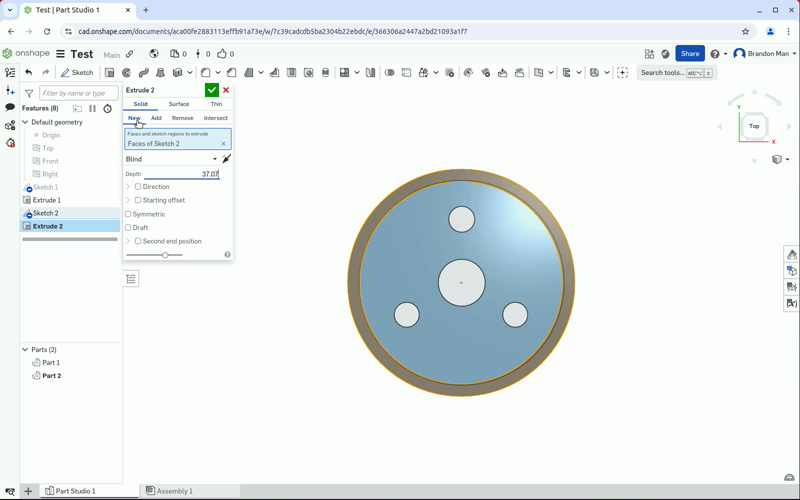
key(tab, 3)
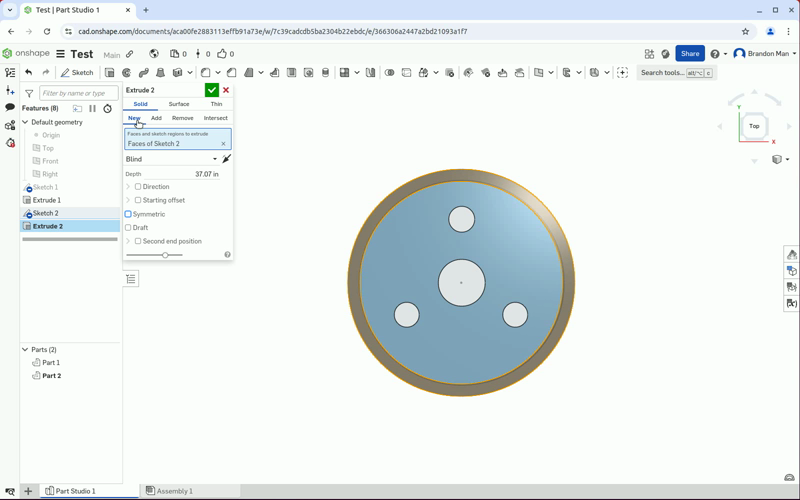
key(space)
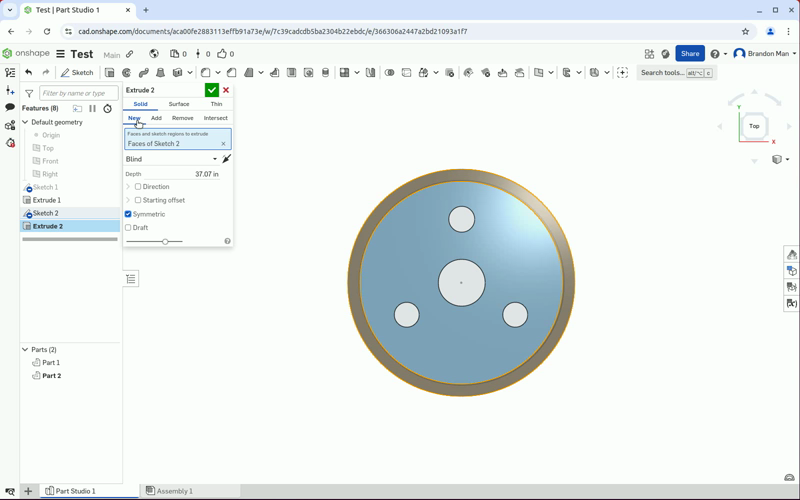
key(enter)
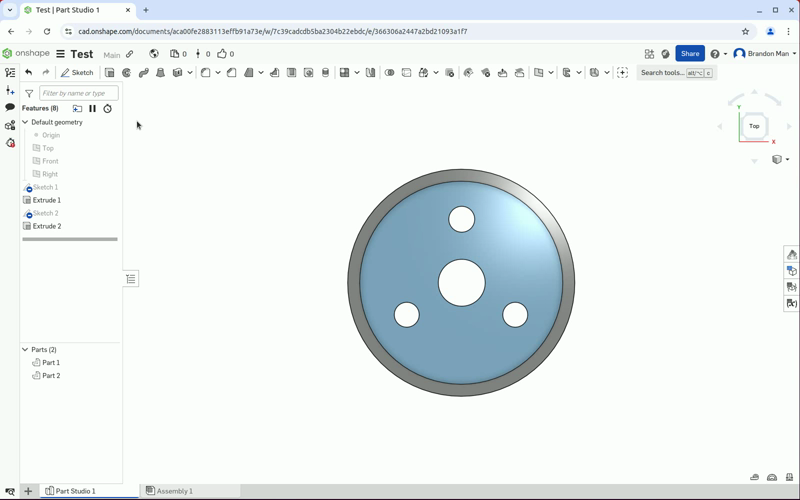
key(shift+h)
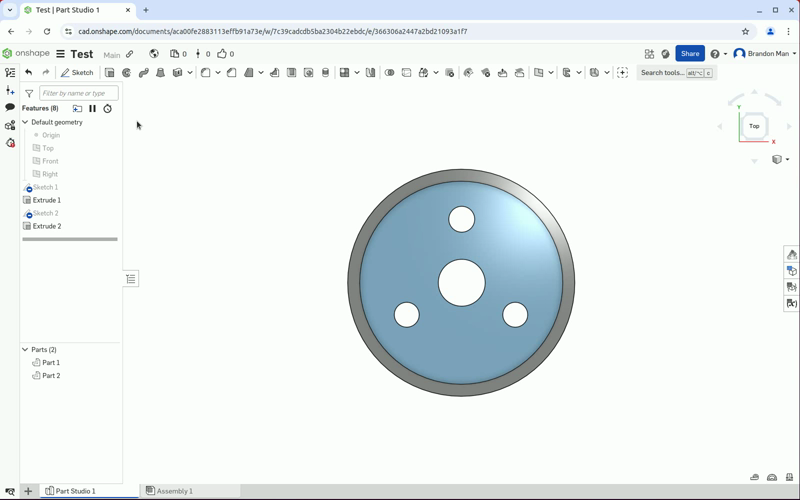
key(shift+h)
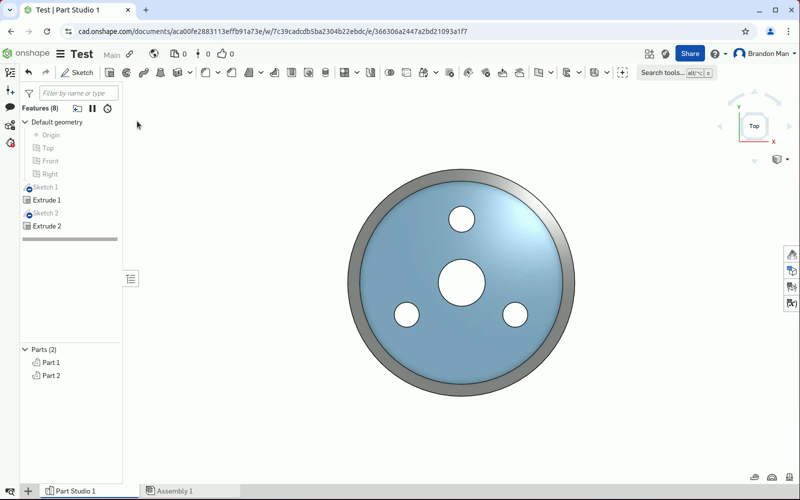
key(shift+7)
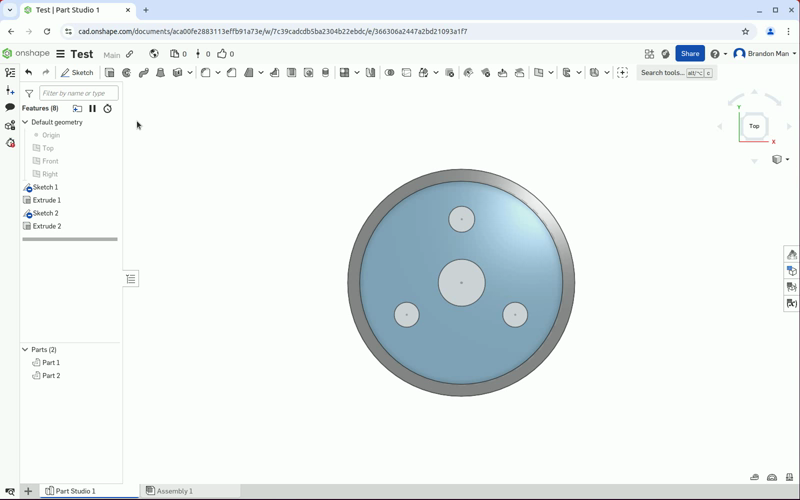
key(up, 3)
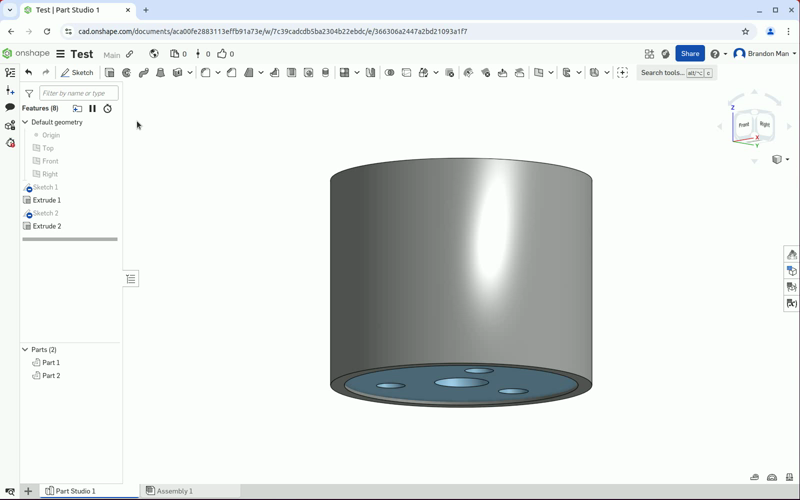
key(left, 3)
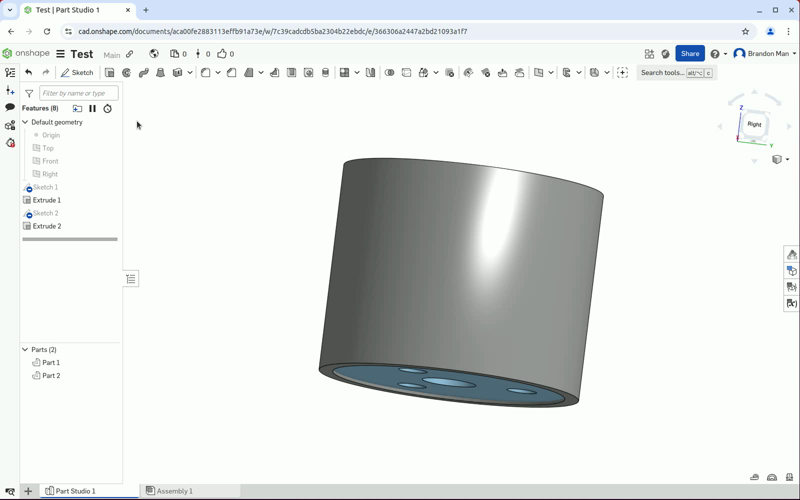
key(right, 3)
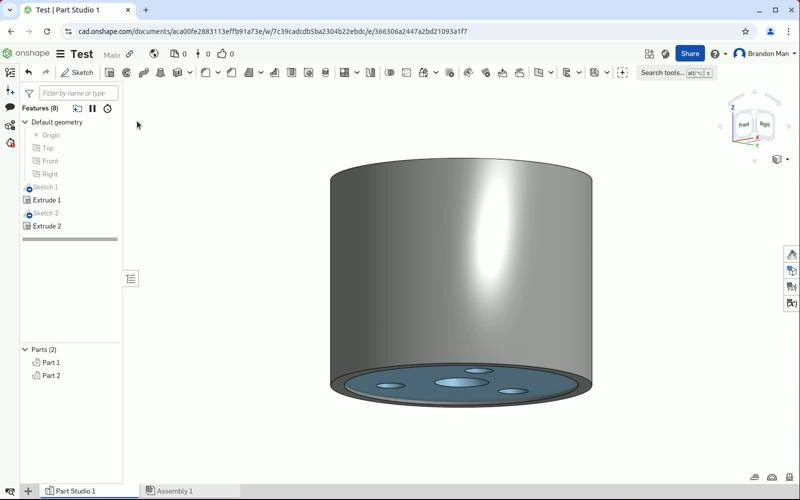
key(down, 3)
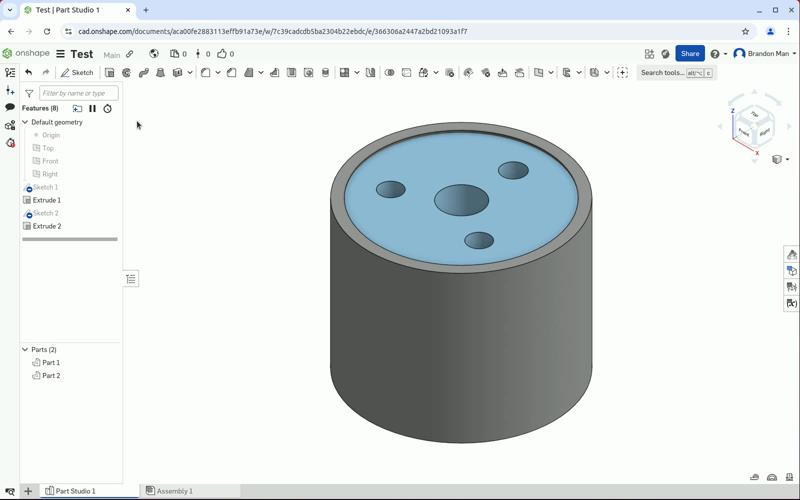
mouse_move(73, 189)
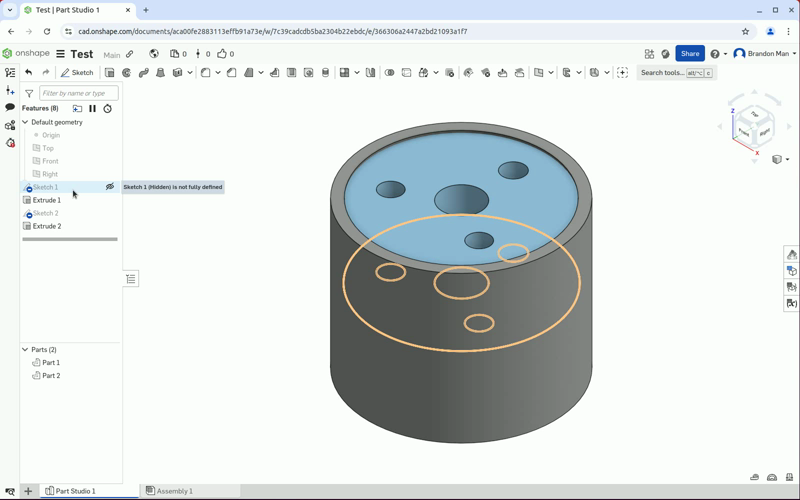
click(73, 189)